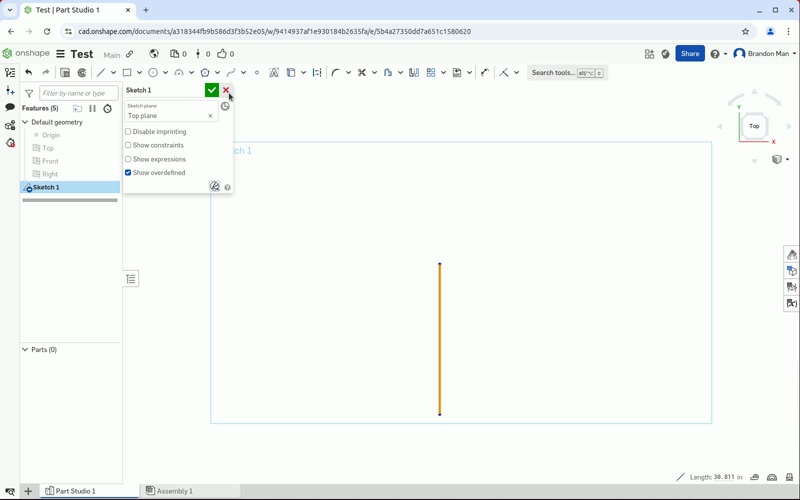
key(shift+h)
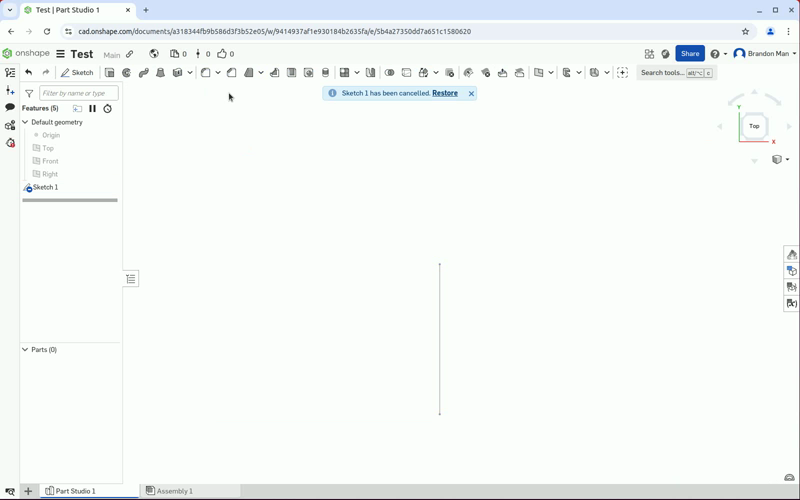
key(shift+s)
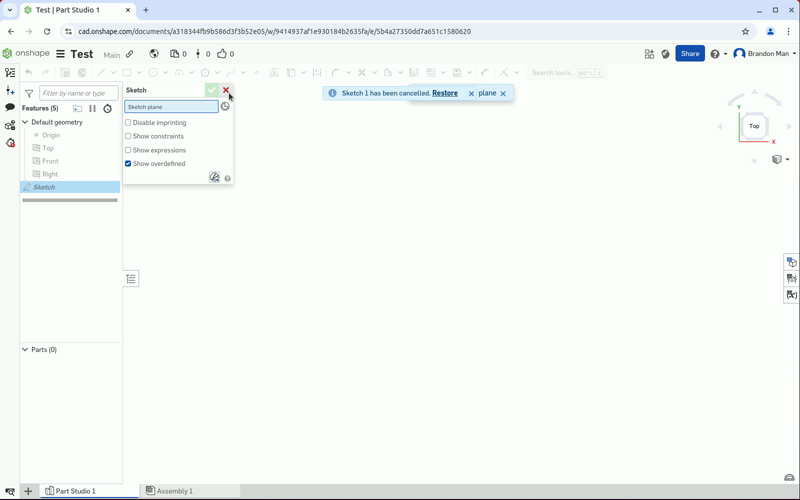
mouse_move(73, 150)
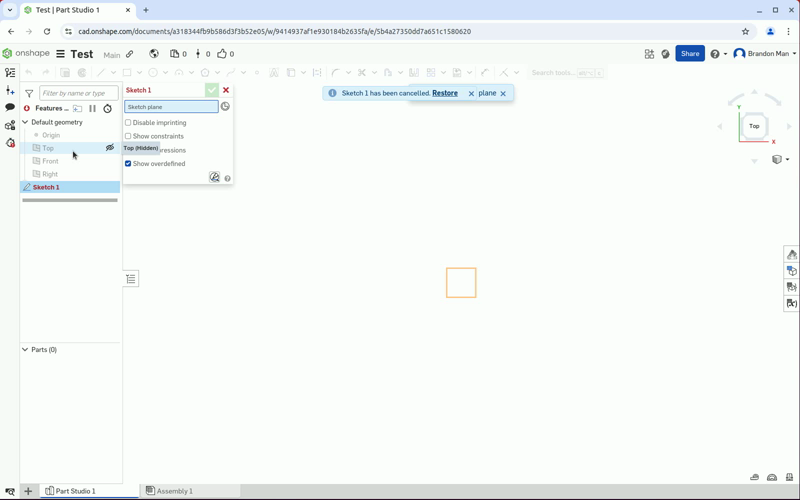
click(73, 150)
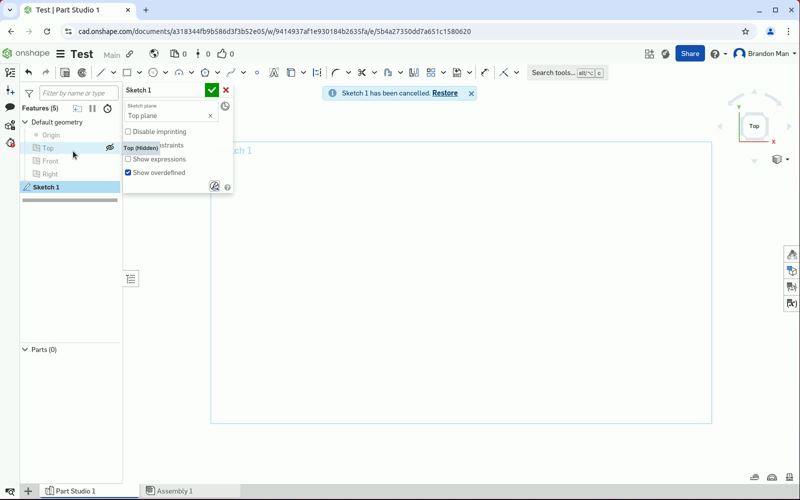
mouse_move(73, 352)
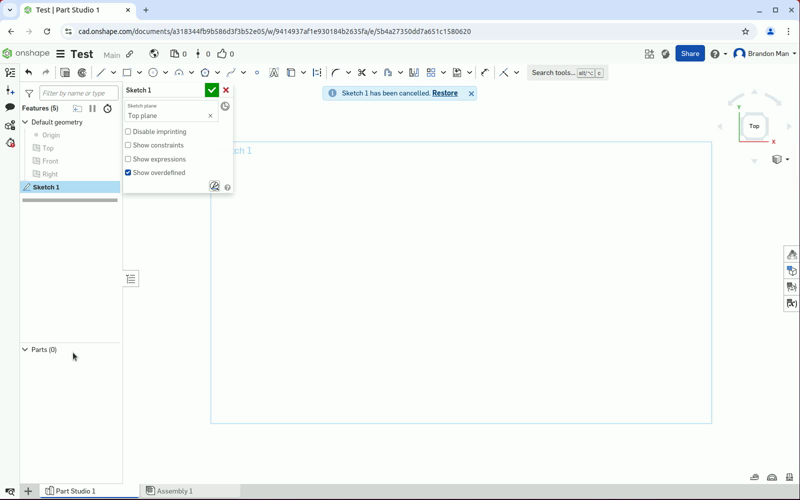
key(y)
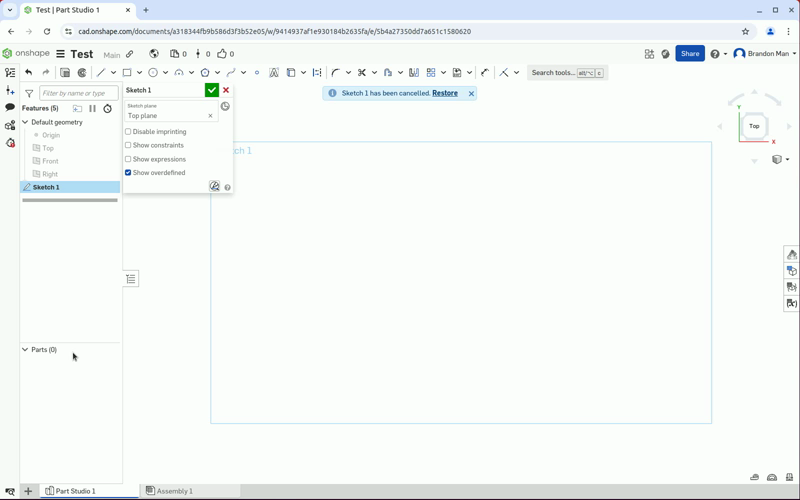
key(l)
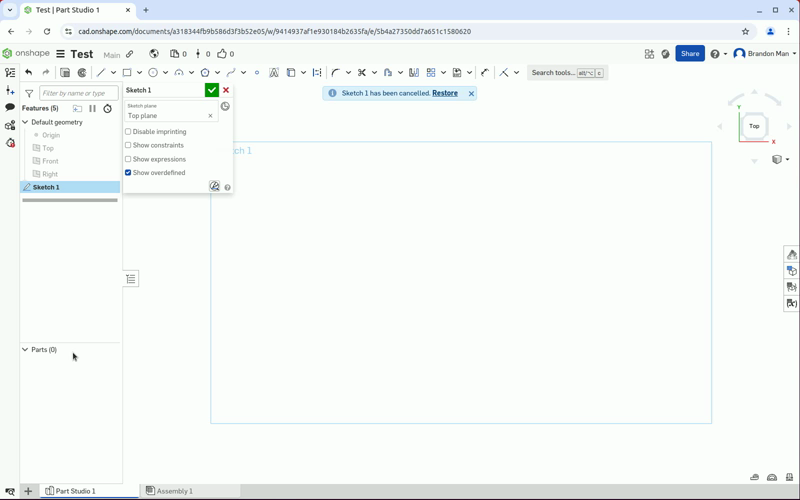
key_down(shift)
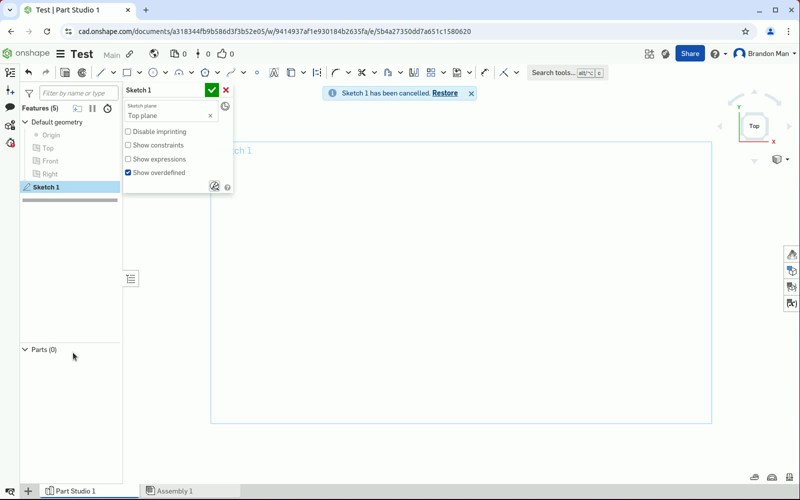
mouse_move(440, 320)
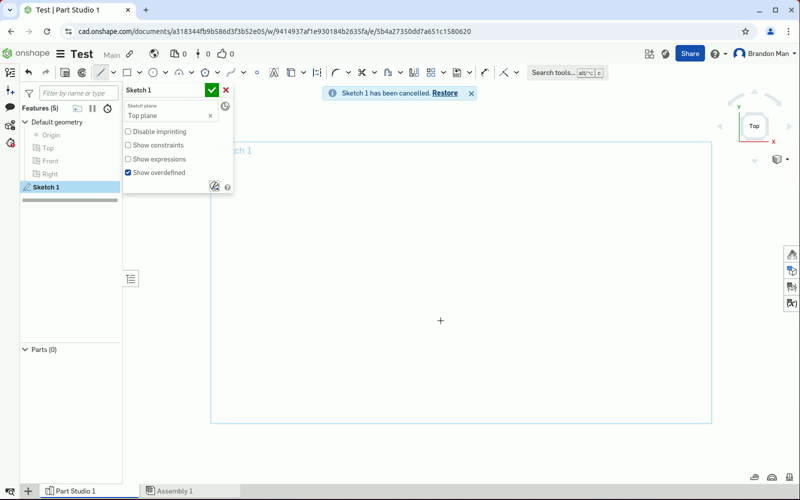
click(440, 320)
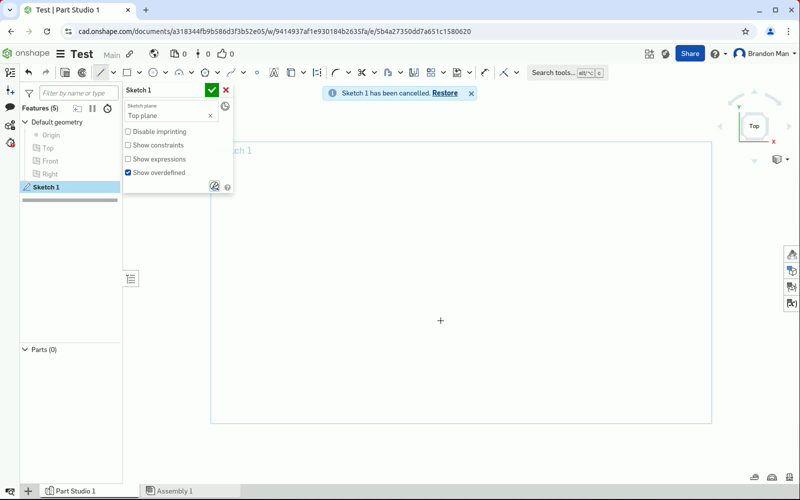
key_up(shift)
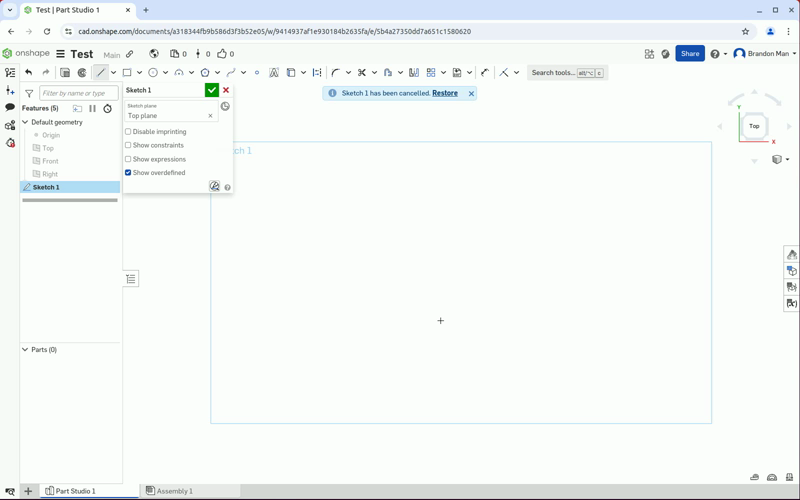
key_down(shift)
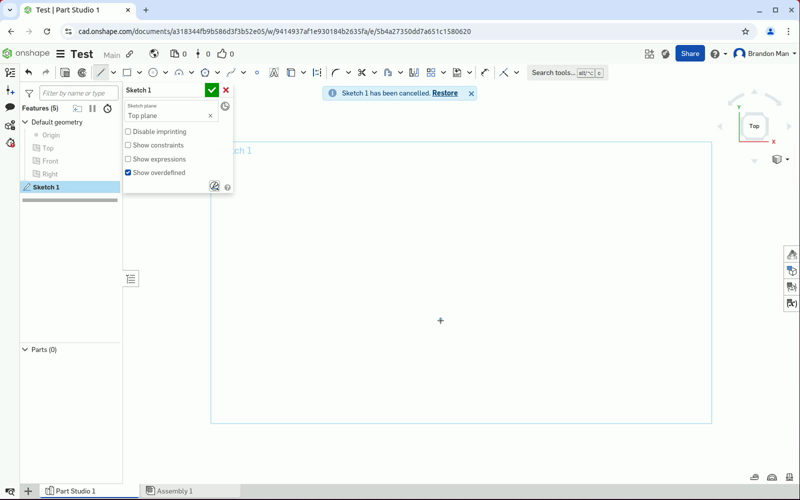
mouse_move(470, 320)
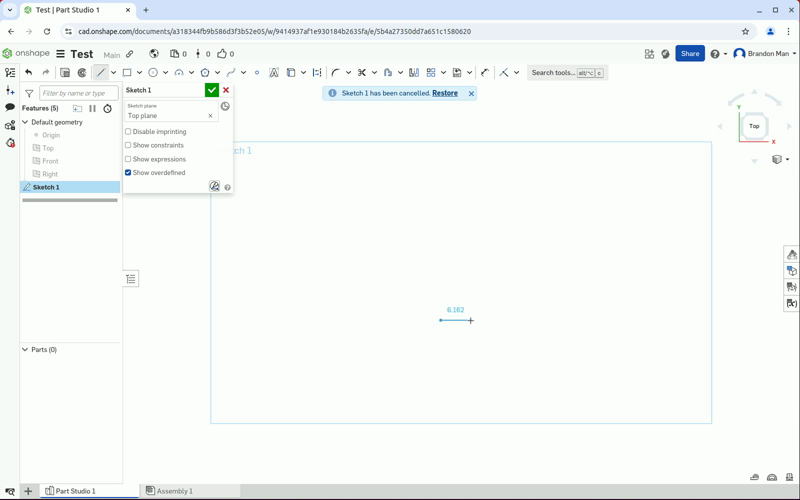
mouse_move(465, 320)
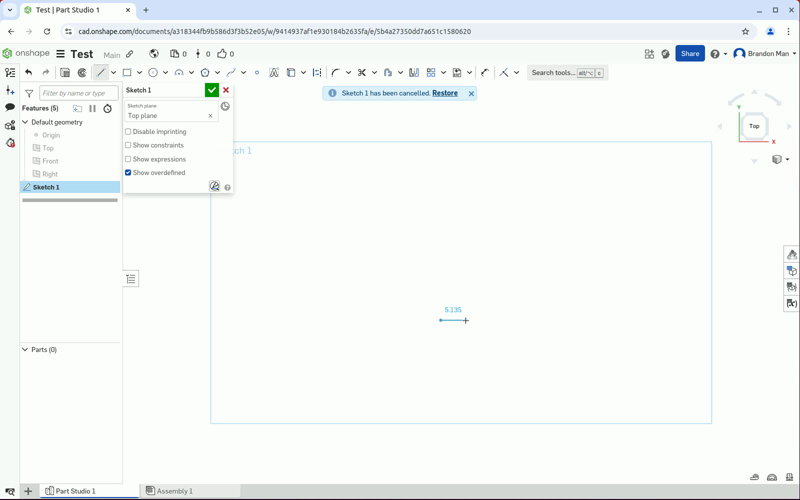
click(465, 320)
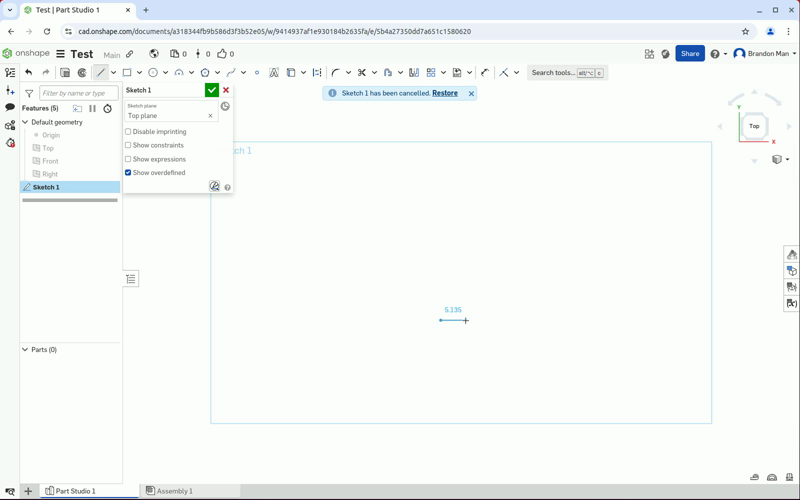
key_up(shift)
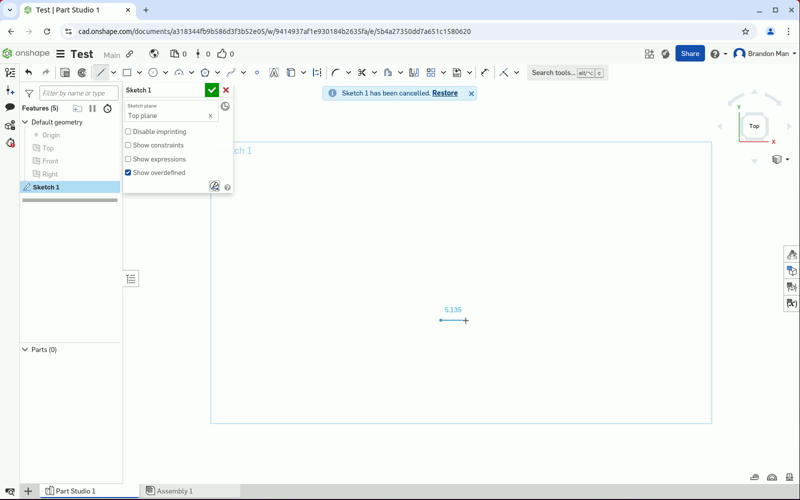
key_down(shift)
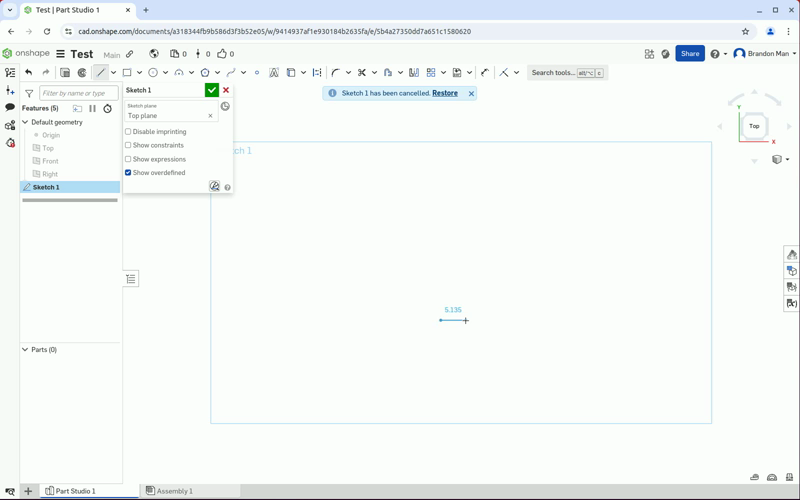
mouse_move(465, 260)
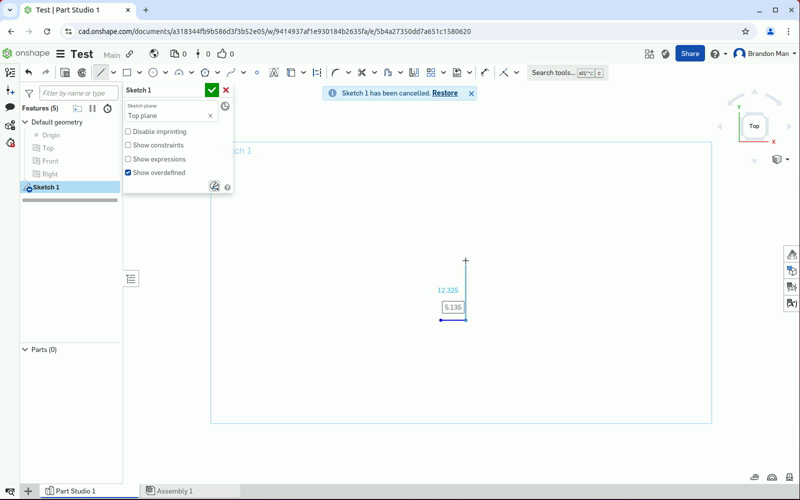
click(465, 260)
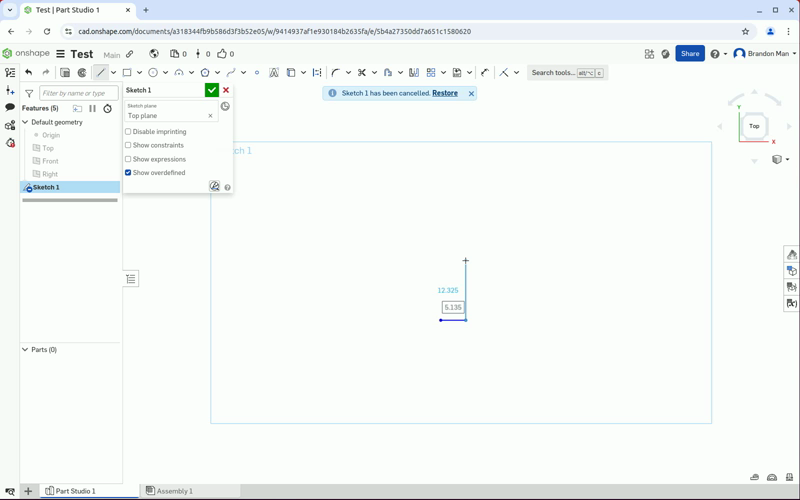
key_up(shift)
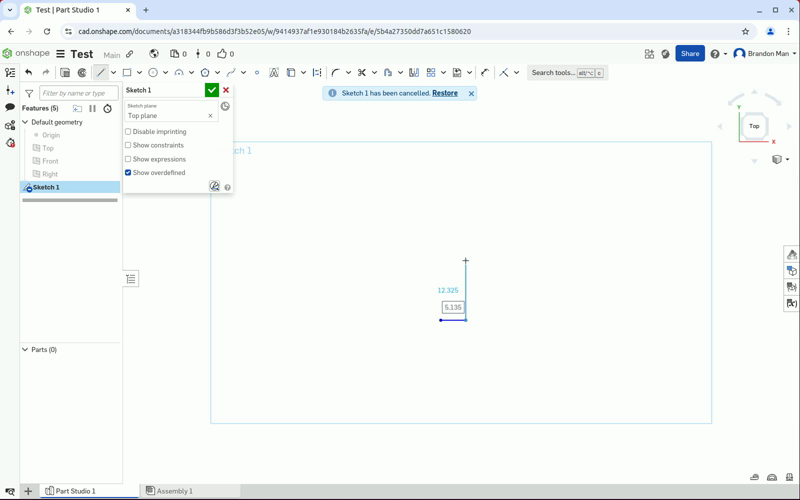
key_down(shift)
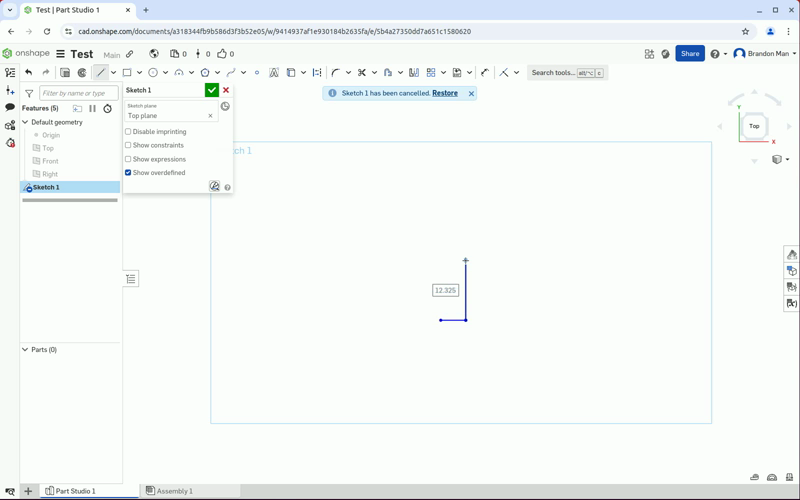
mouse_move(495, 260)
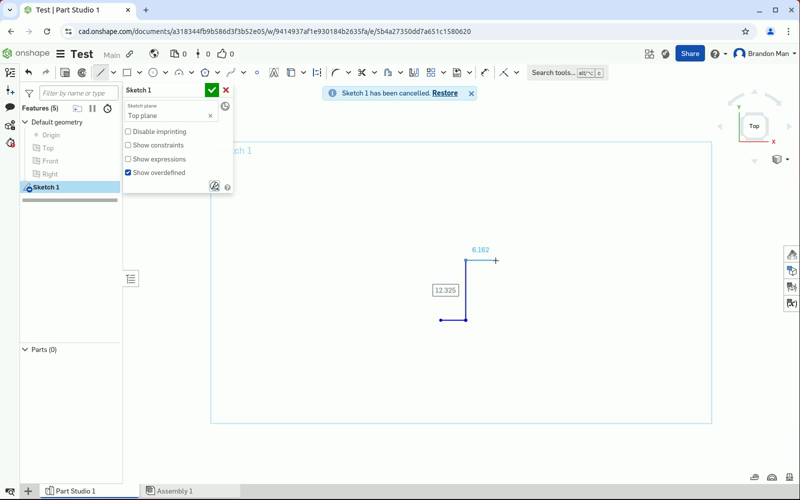
mouse_move(440, 260)
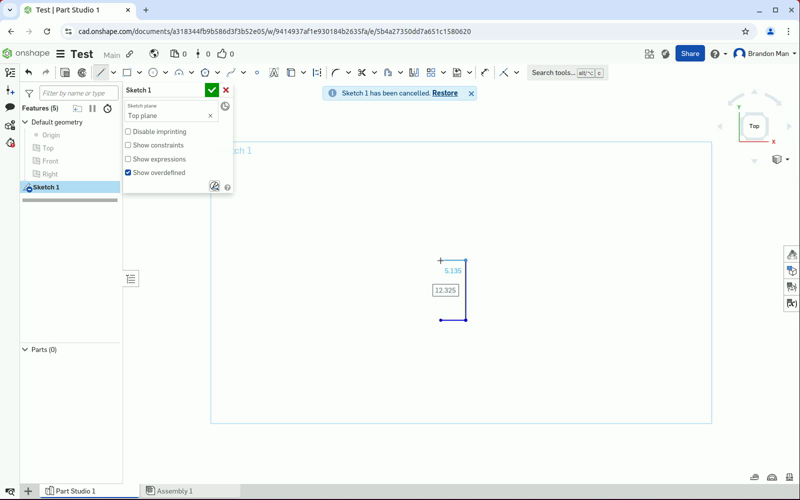
click(440, 260)
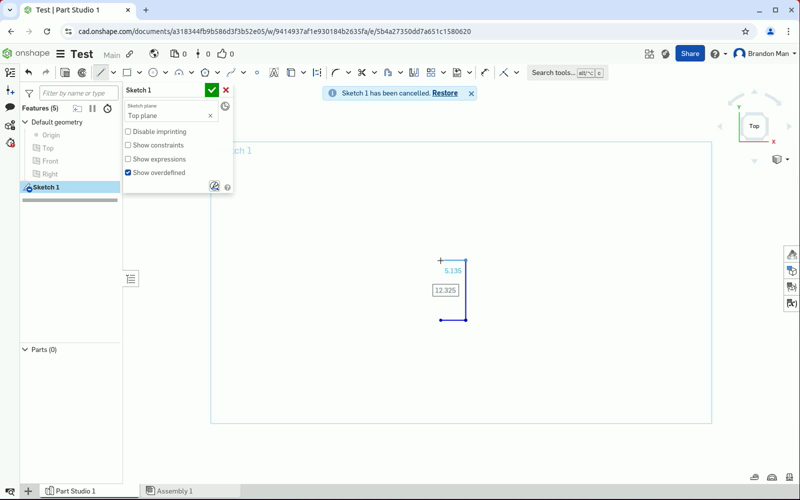
key_up(shift)
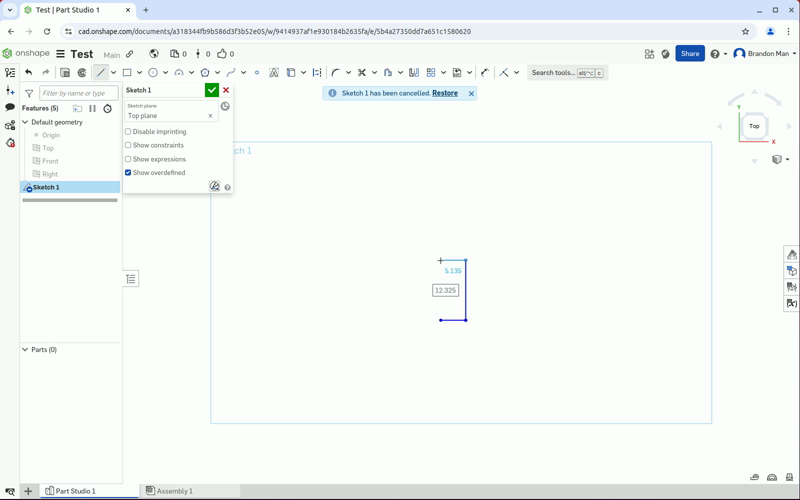
key_down(shift)
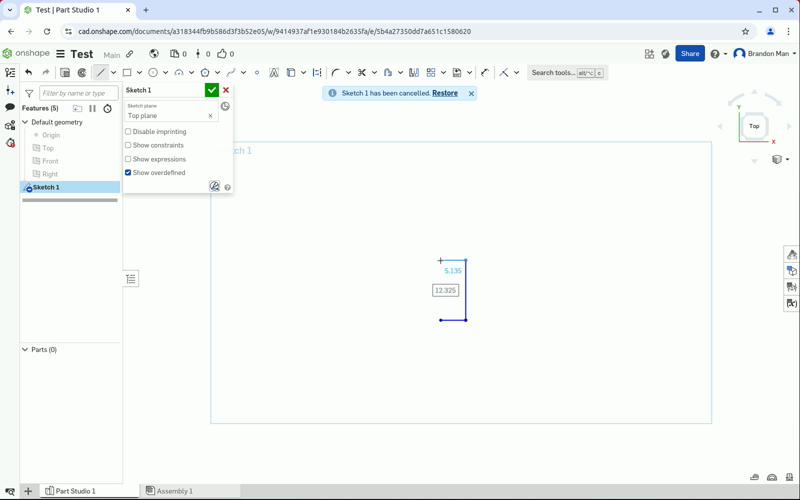
mouse_move(440, 320)
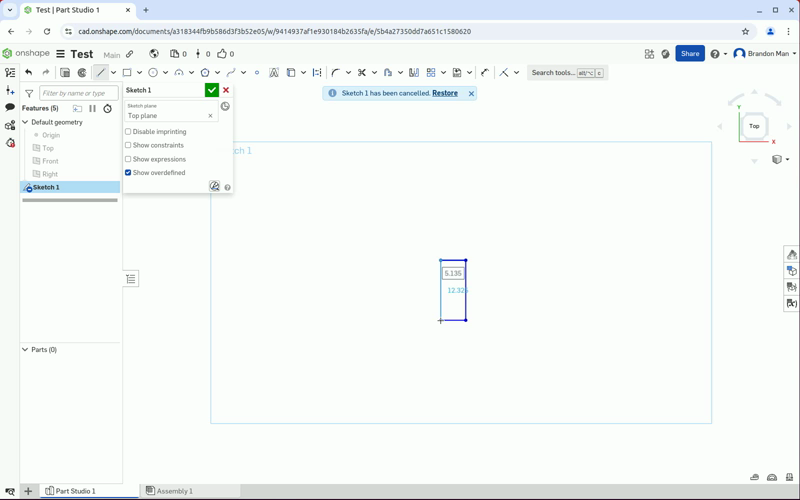
key_up(shift)
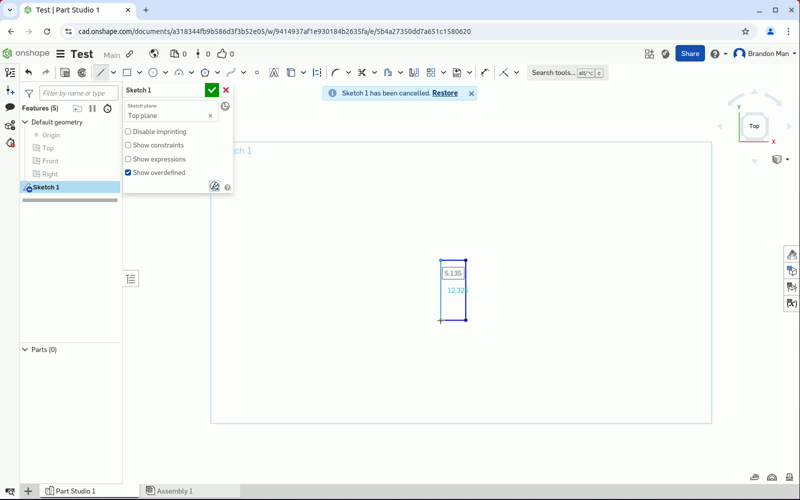
click(440, 320)
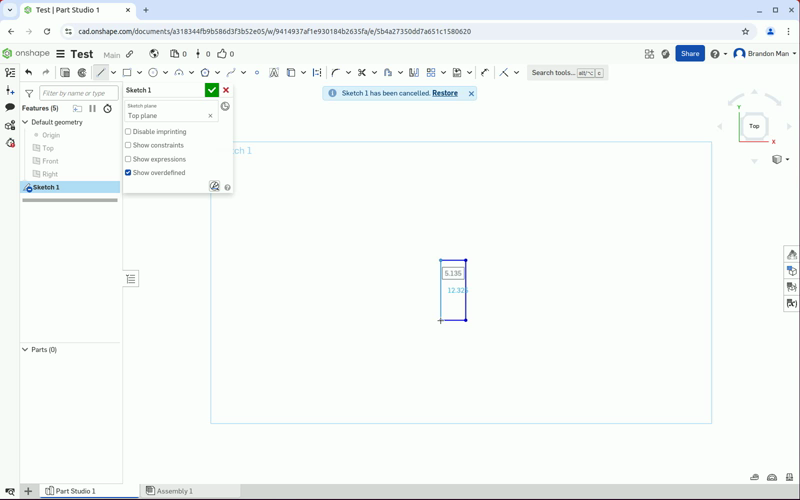
key(esc)
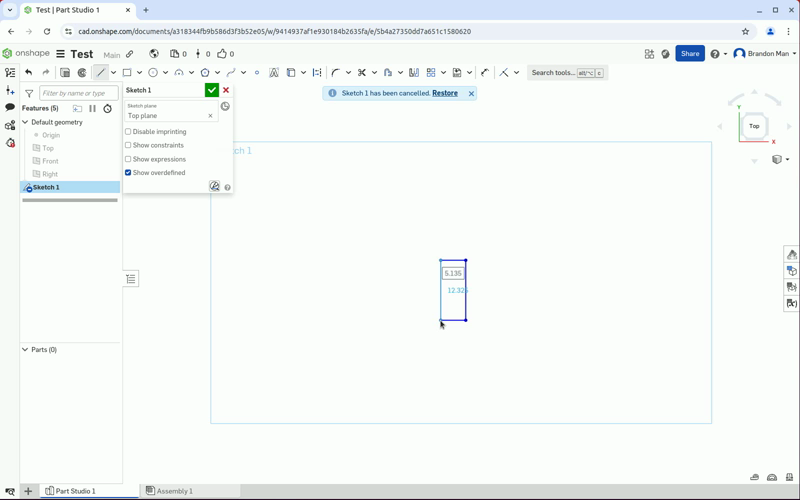
mouse_move(446, 276)
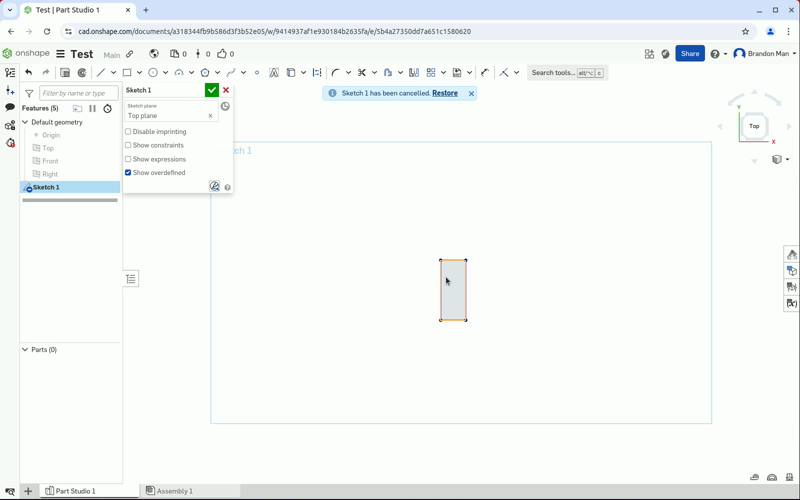
scroll(6)
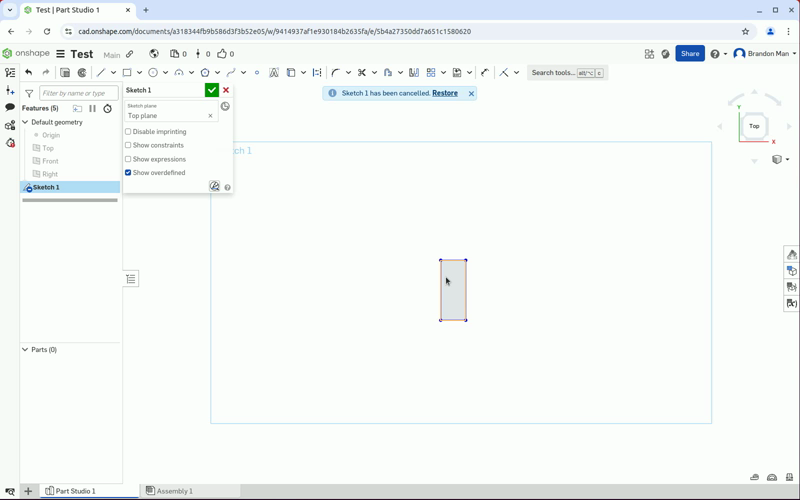
scroll(6)
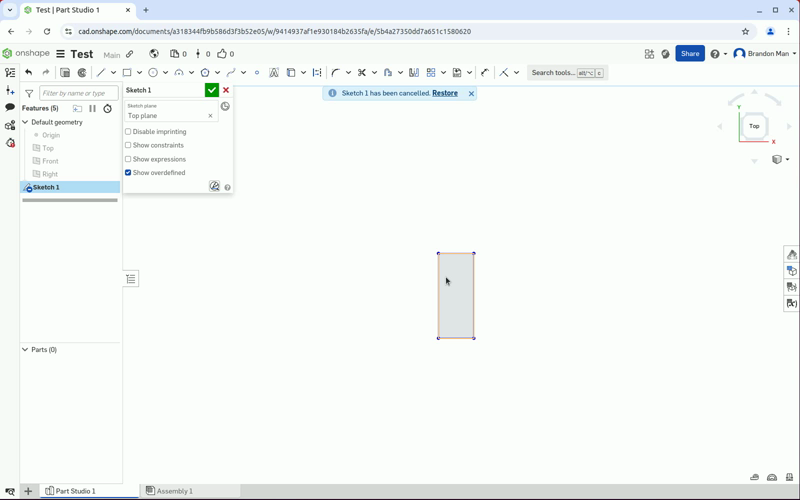
scroll(6)
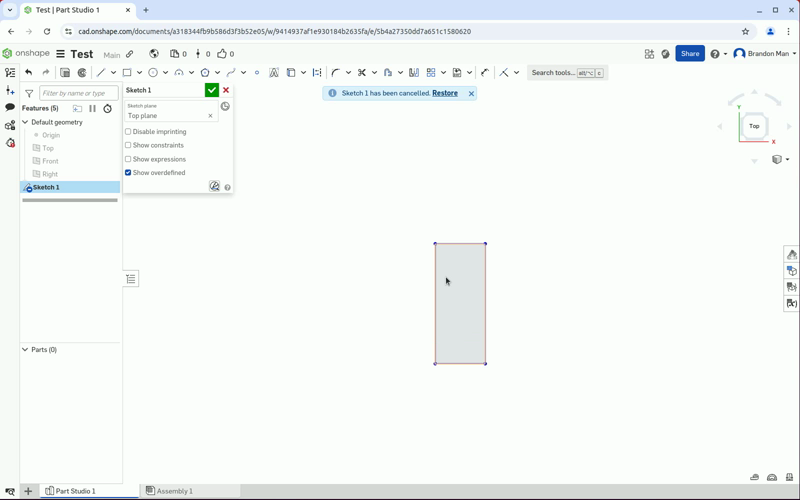
scroll(6)
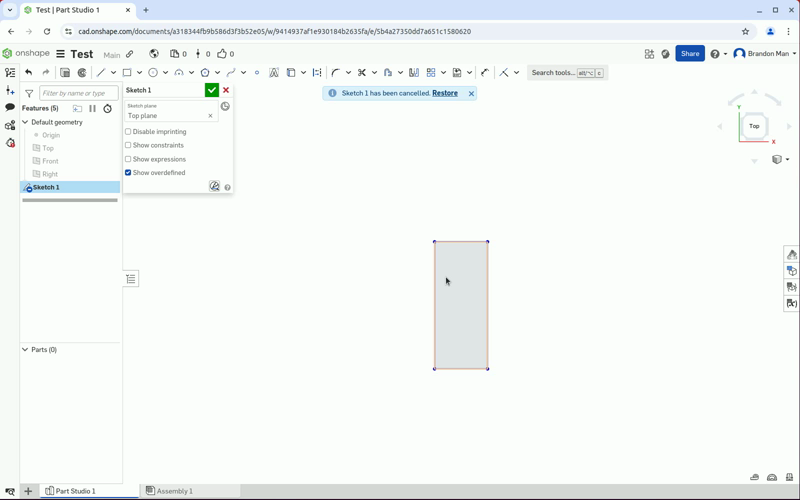
scroll(6)
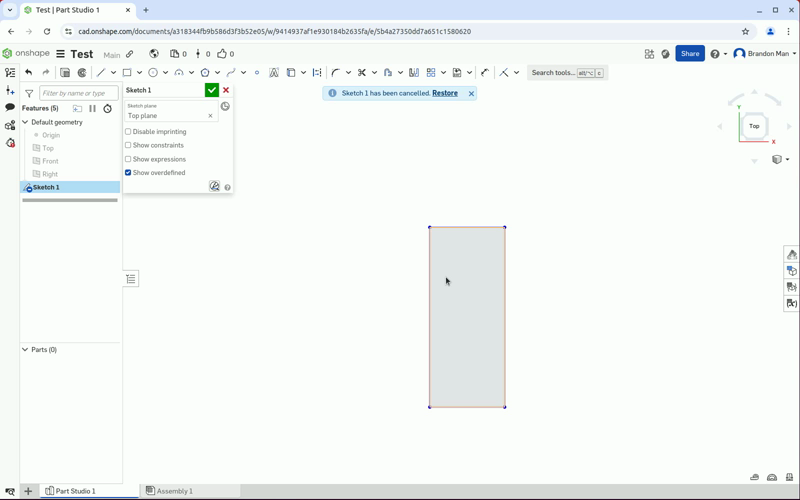
scroll(6)
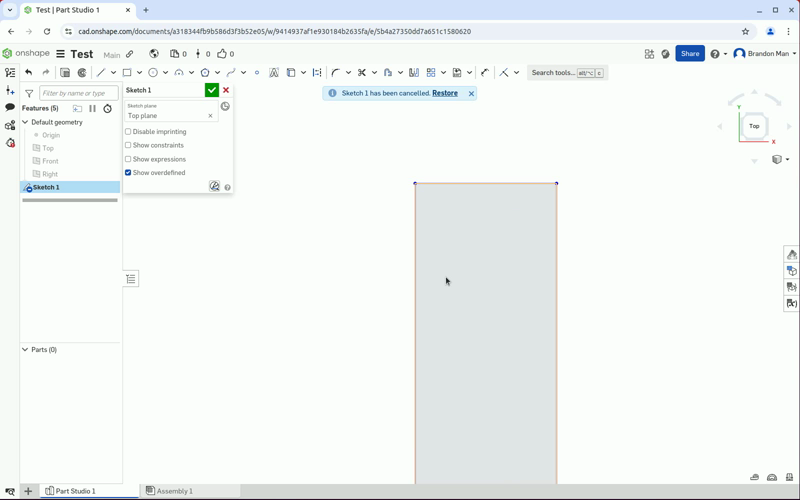
scroll(6)
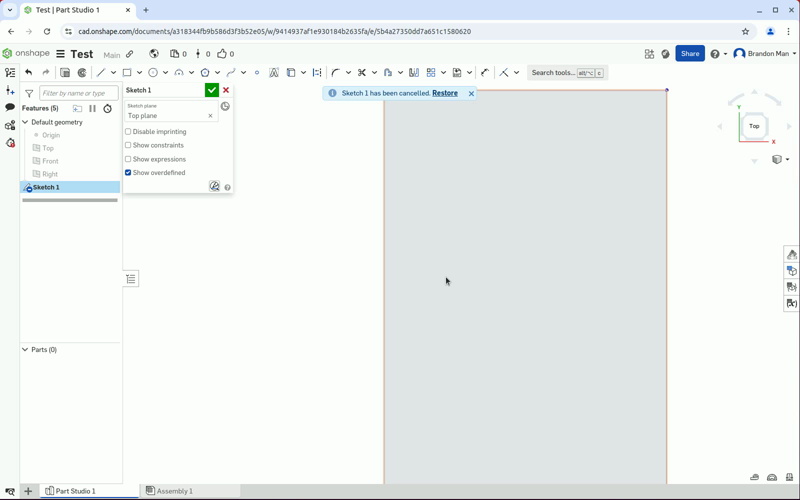
click(446, 276)
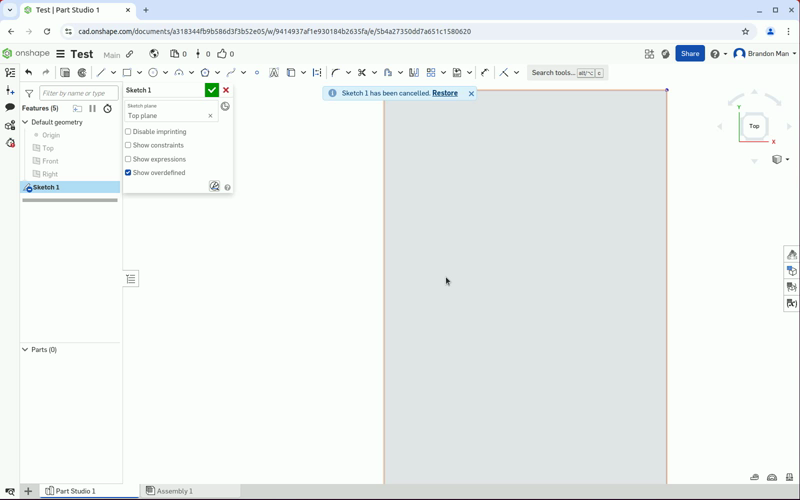
scroll(-6)
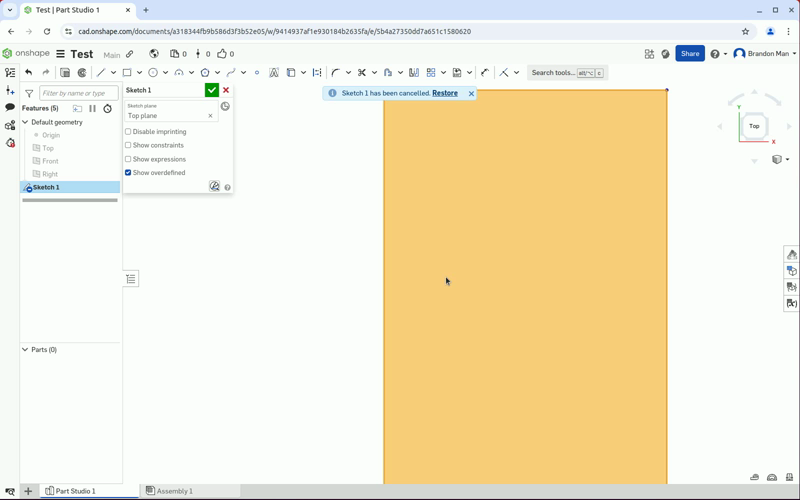
scroll(-6)
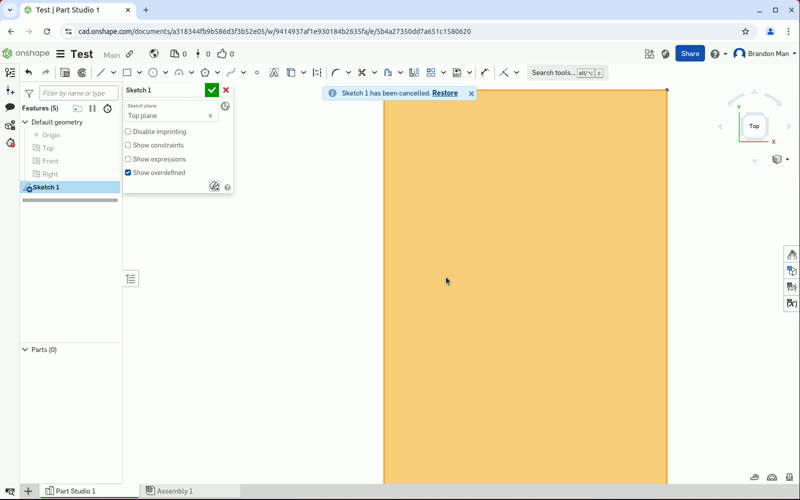
scroll(-6)
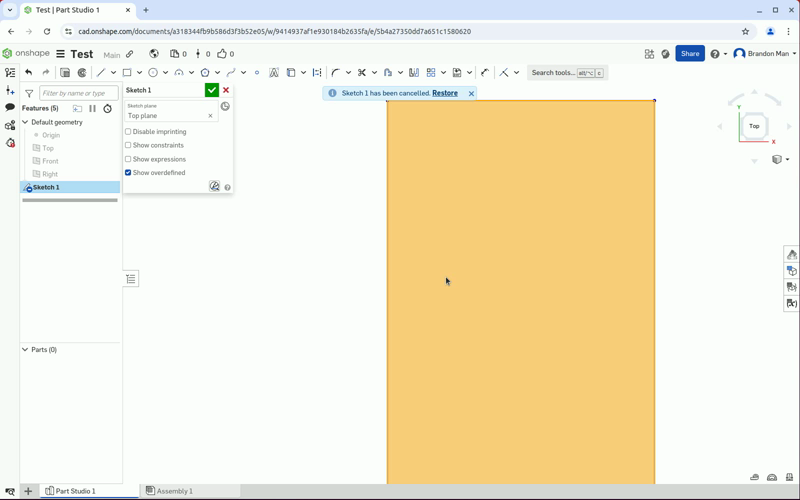
scroll(-6)
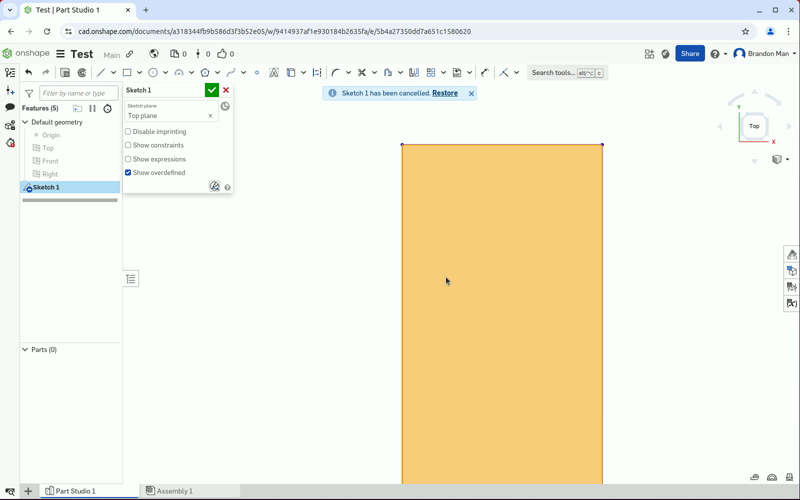
scroll(-6)
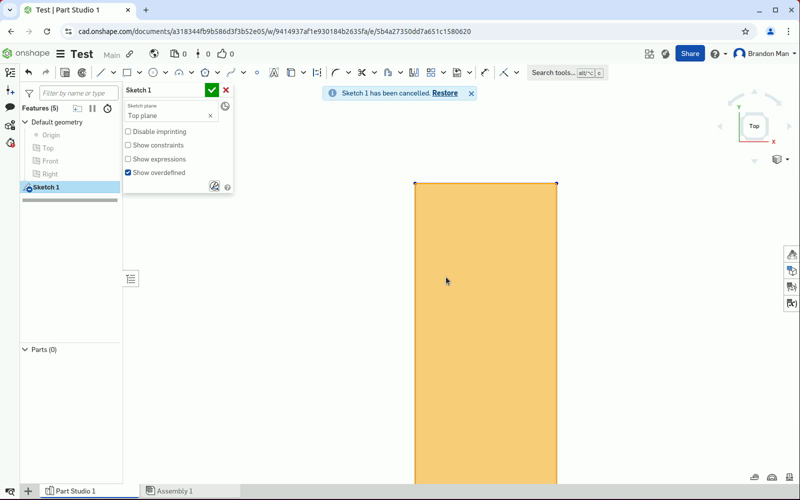
scroll(-6)
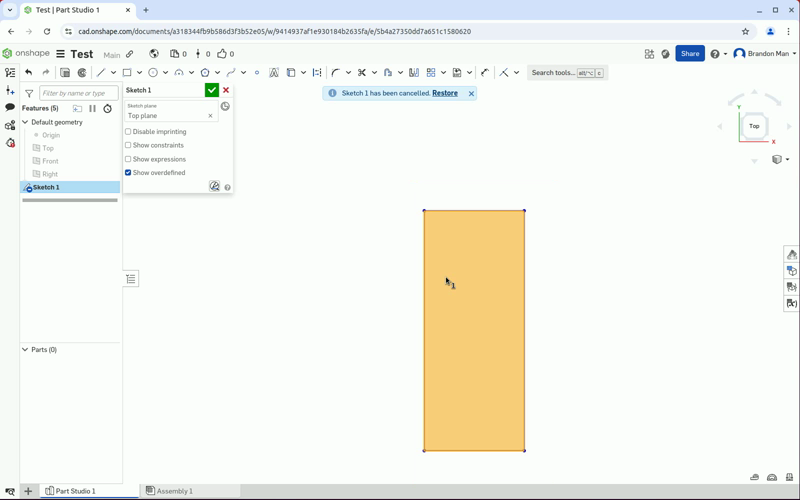
scroll(-6)
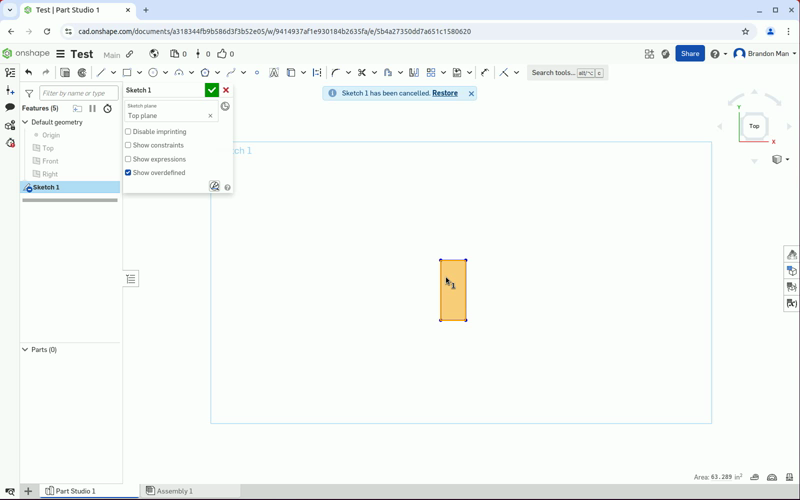
mouse_move(73, 352)
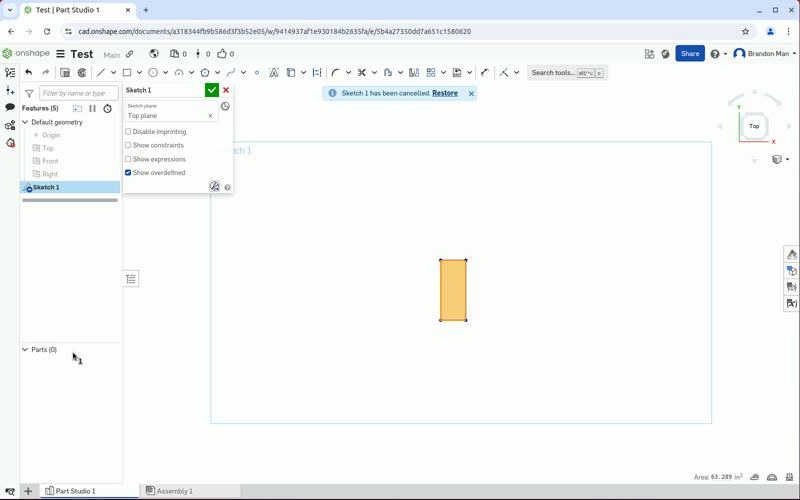
key(shift+y)
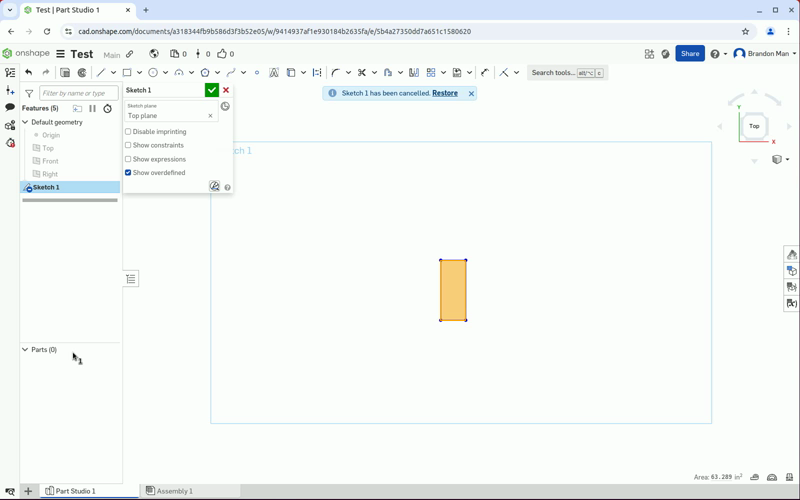
key(shift+e)
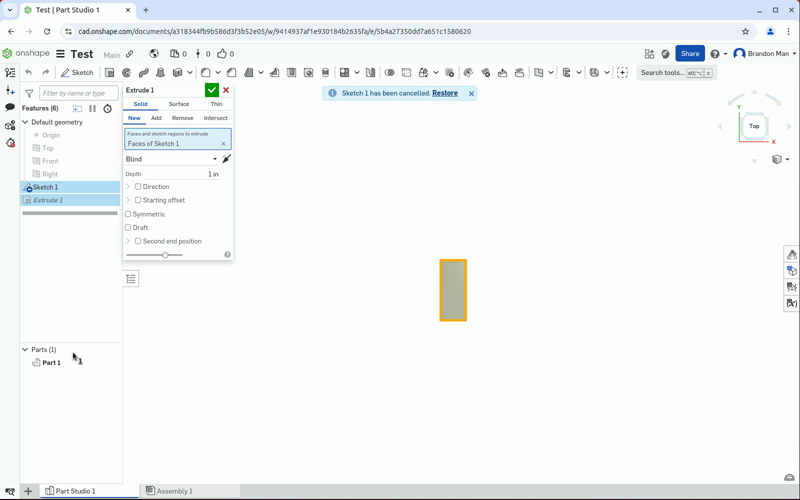
mouse_move(143, 106)
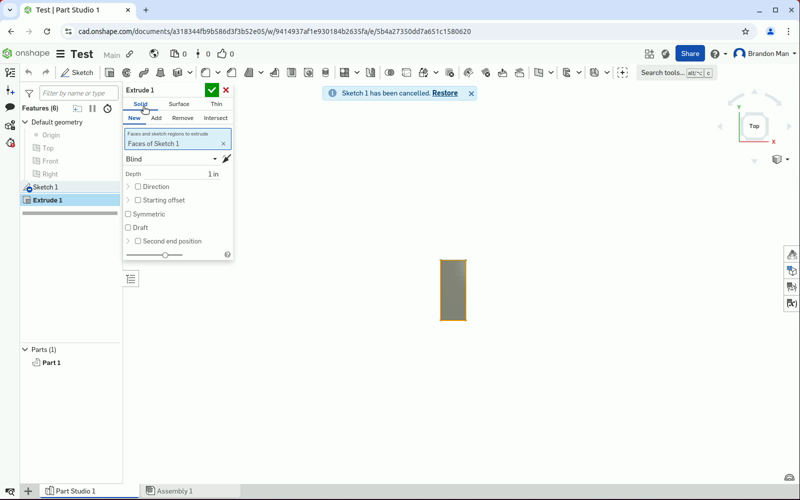
click(143, 106)
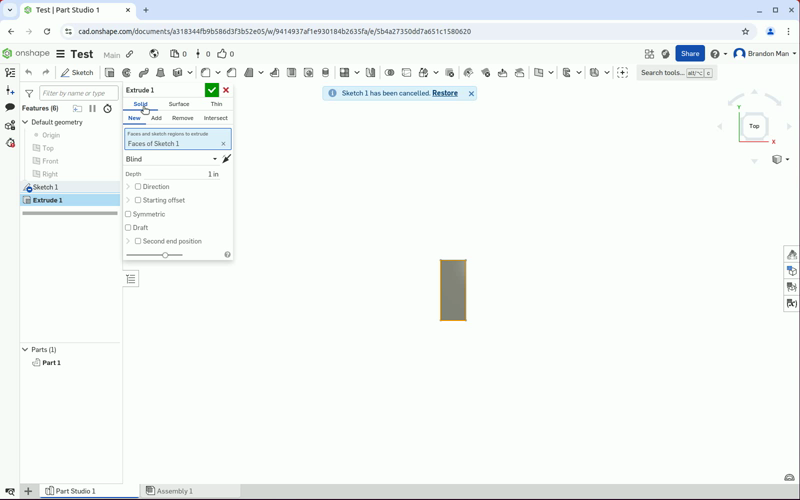
mouse_move(137, 120)
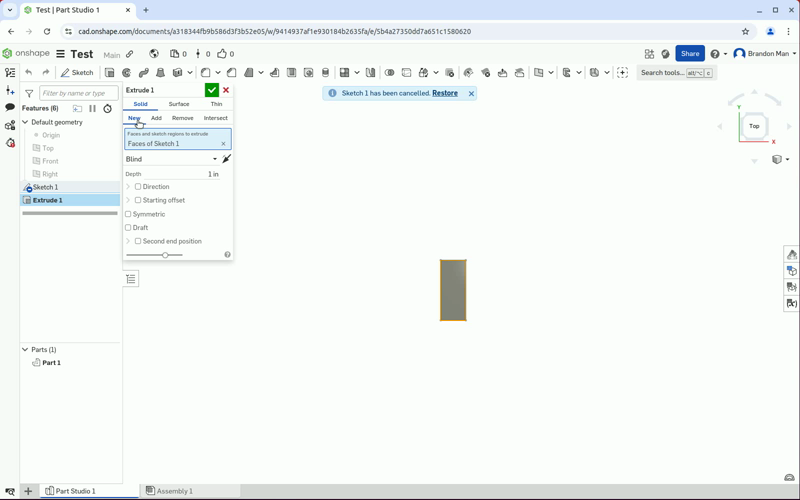
click(137, 120)
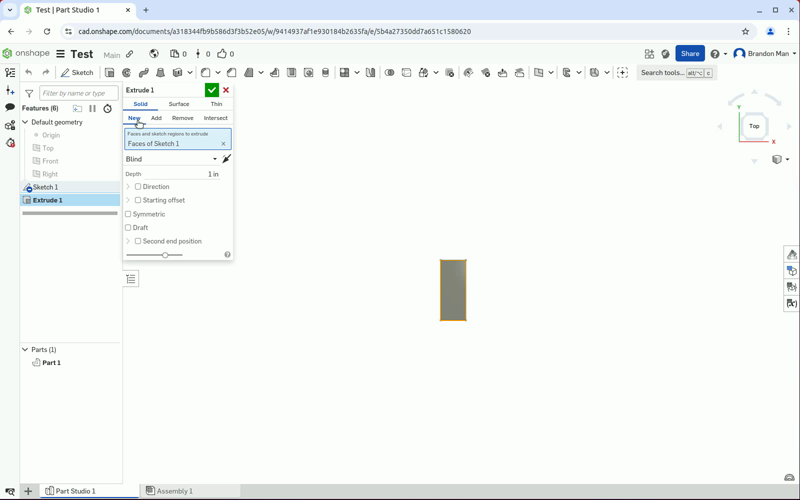
key(tab, 4)
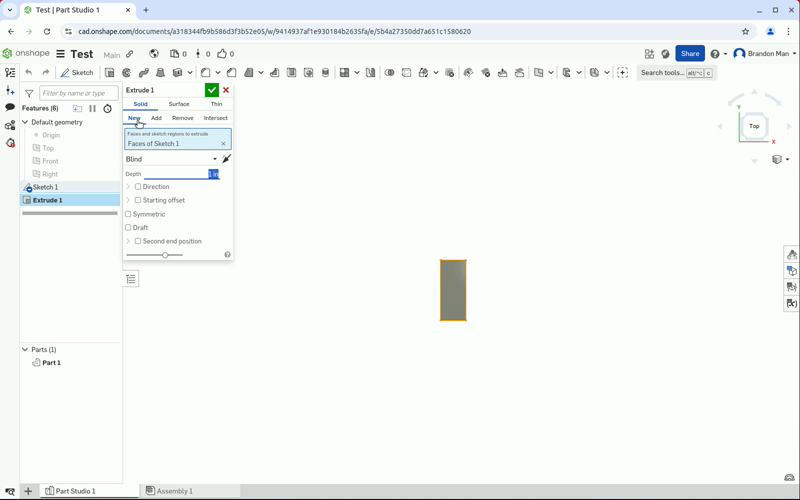
text(0.722)
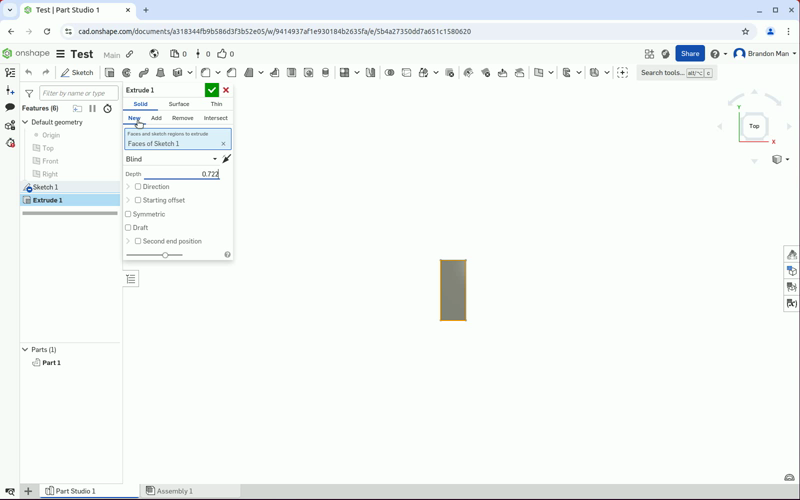
key(enter)
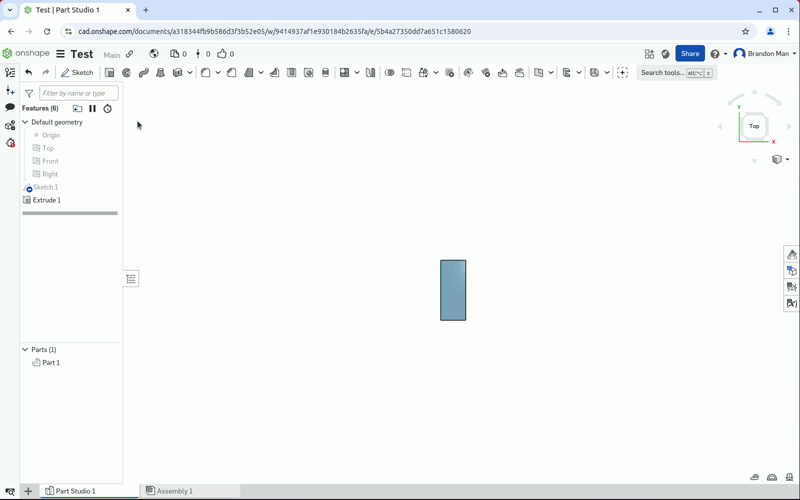
key(shift+h)
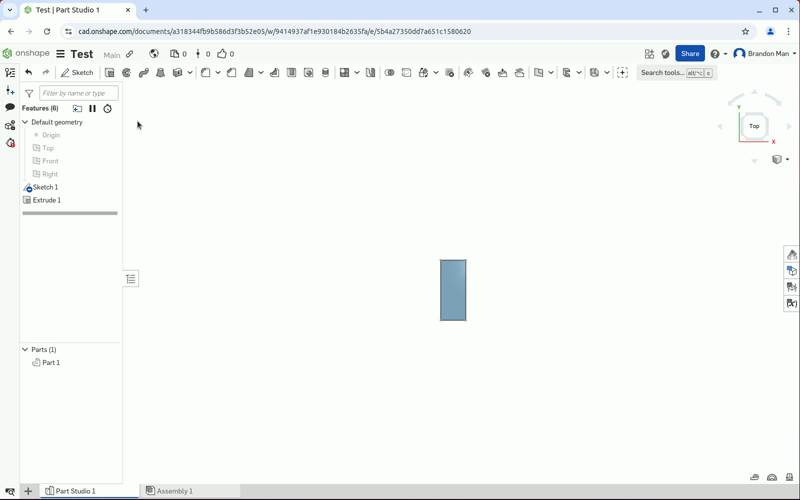
key(shift+h)
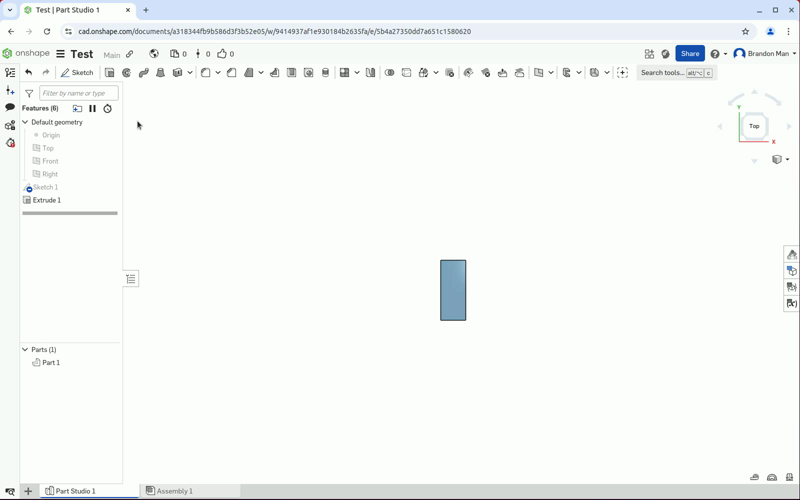
mouse_move(73, 189)
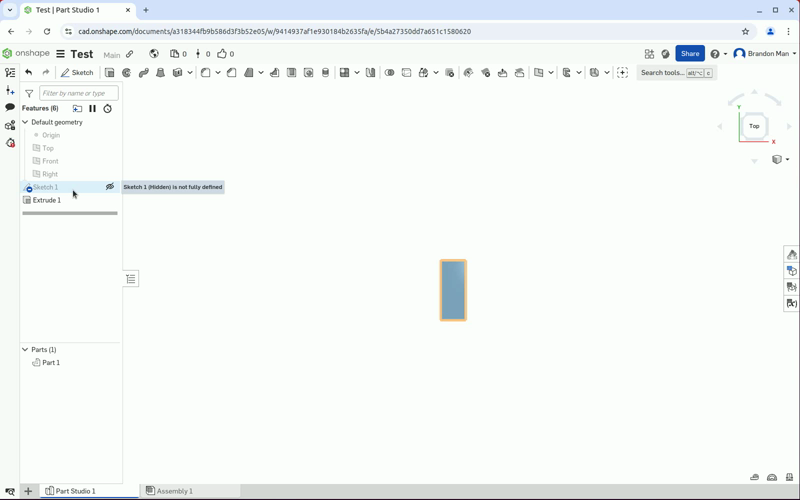
click(73, 189)
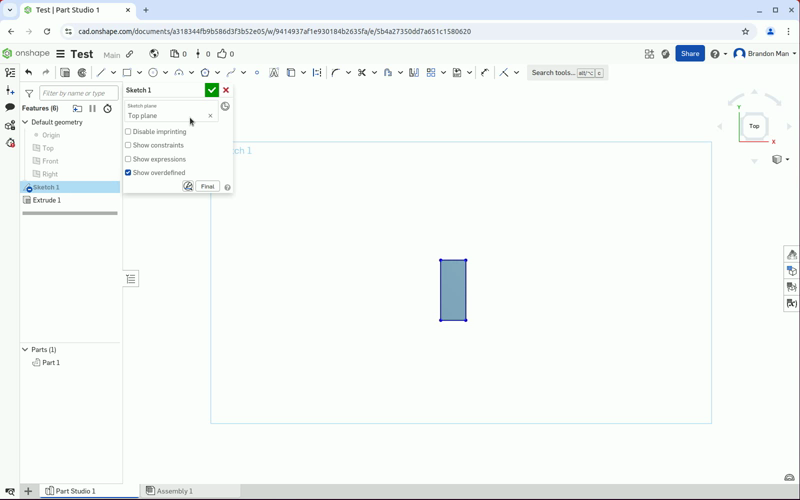
mouse_move(229, 92)
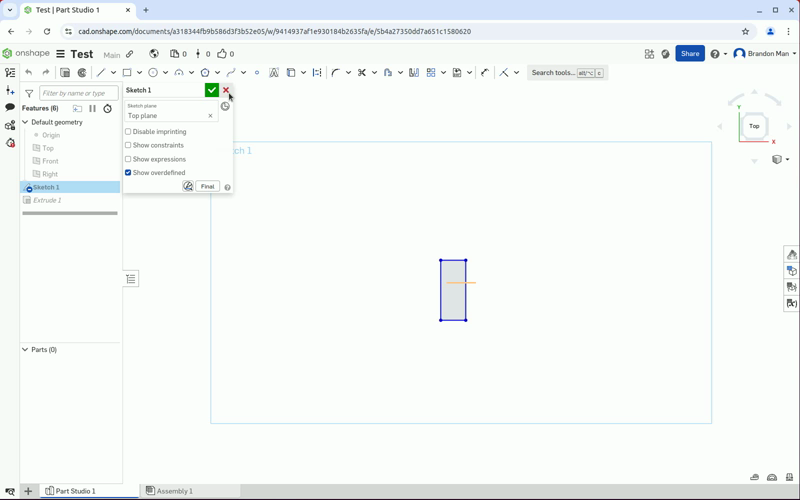
click(229, 92)
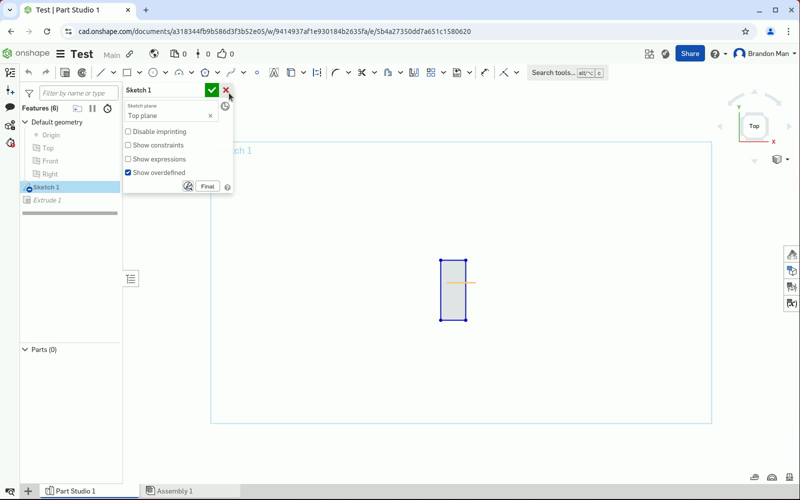
key(shift+s)
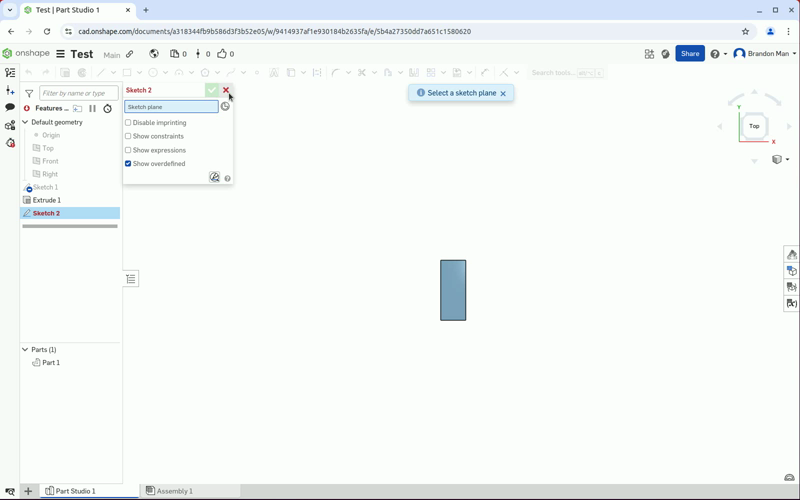
mouse_move(73, 150)
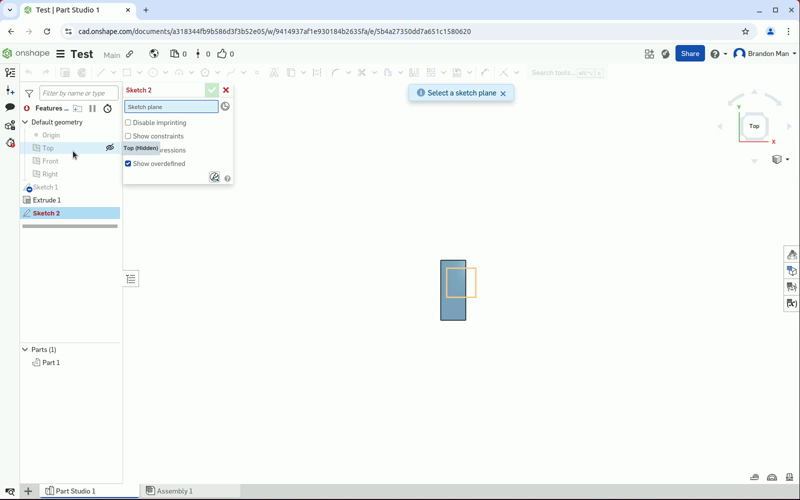
click(73, 150)
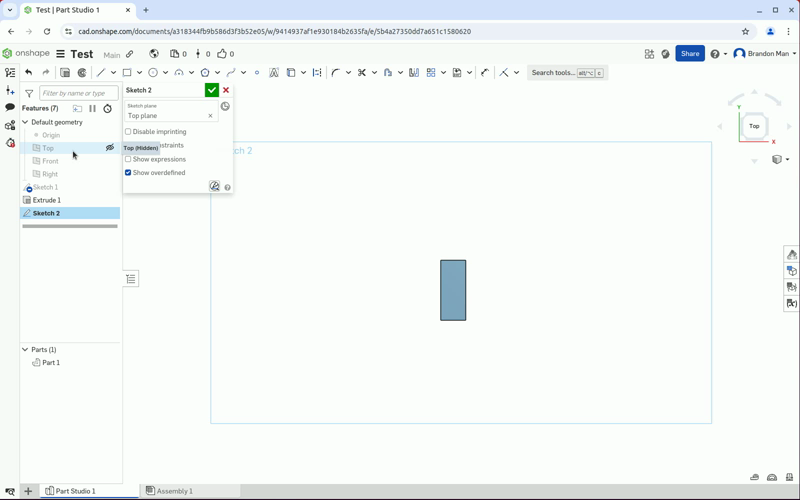
mouse_move(73, 352)
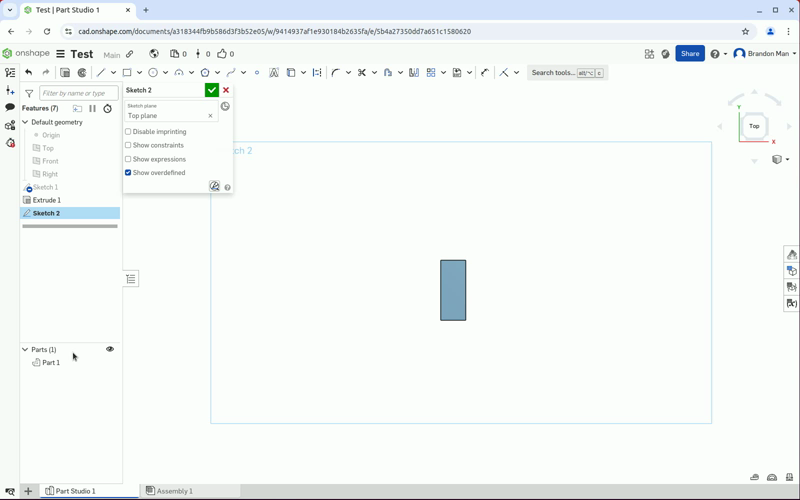
key(y)
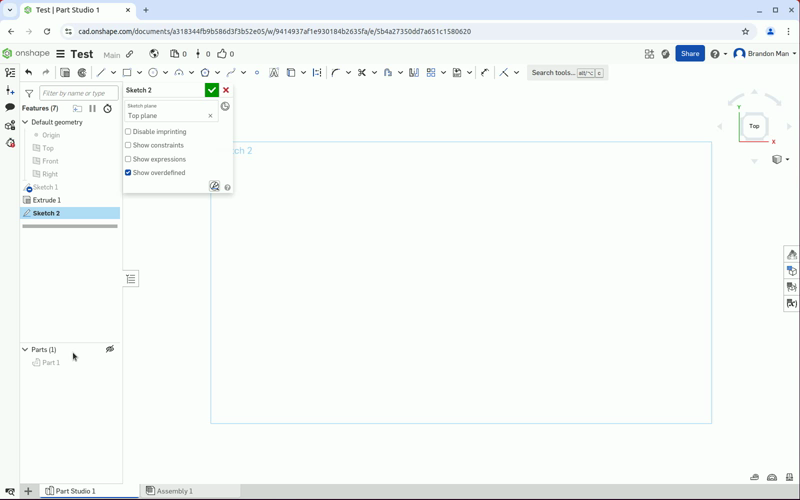
key(l)
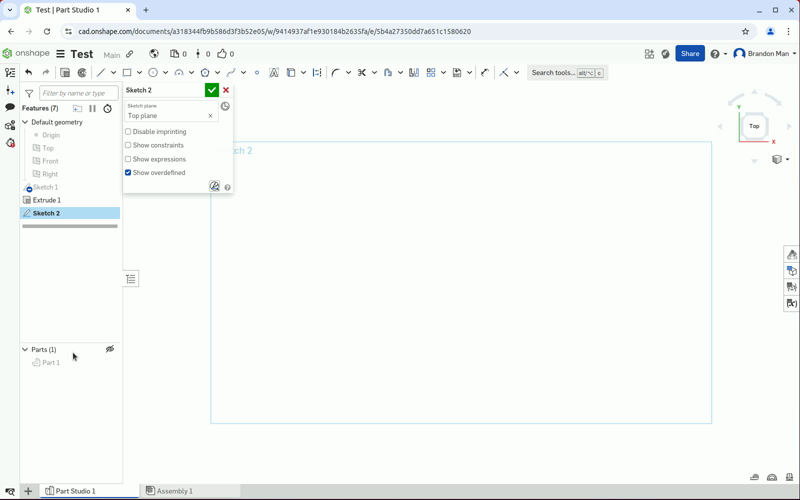
key_down(shift)
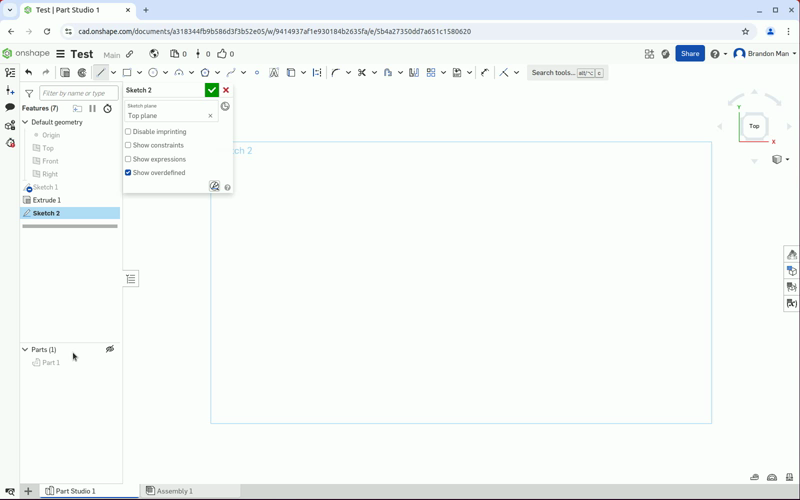
mouse_move(513, 395)
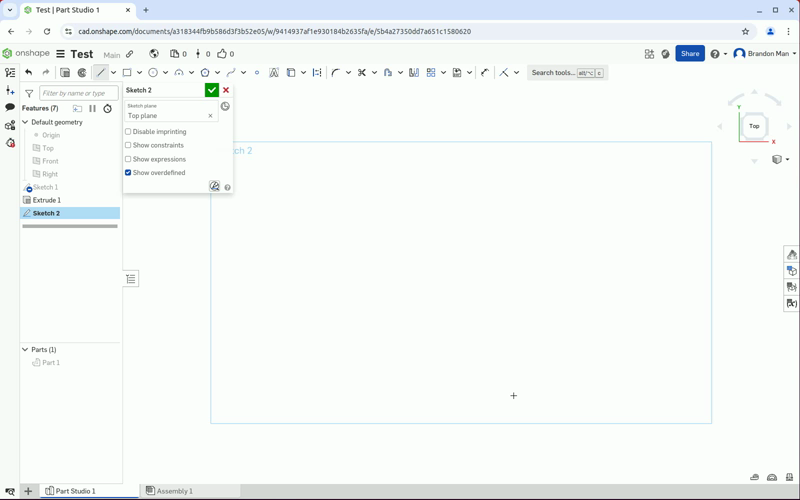
click(513, 395)
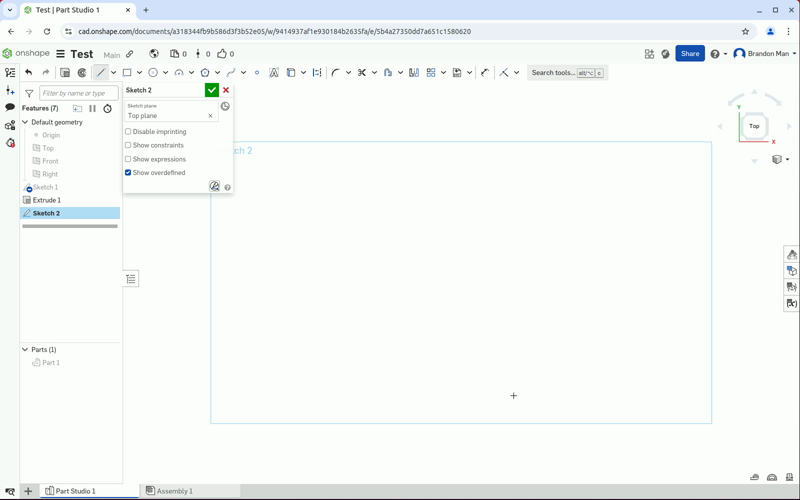
key_up(shift)
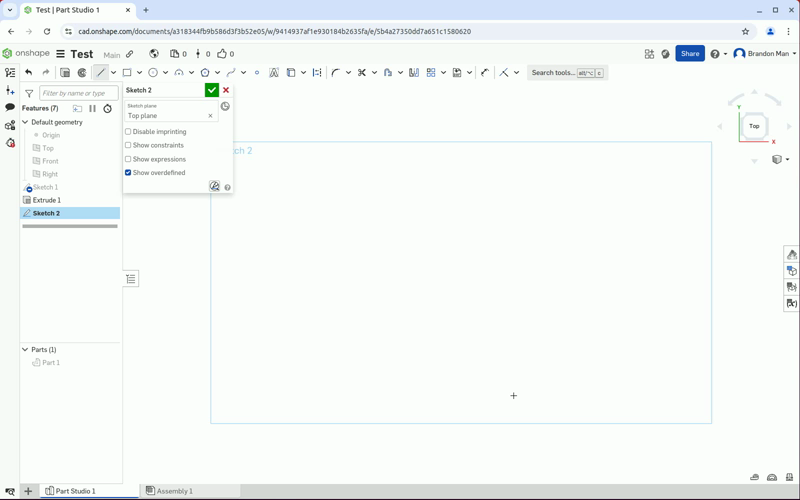
key_down(shift)
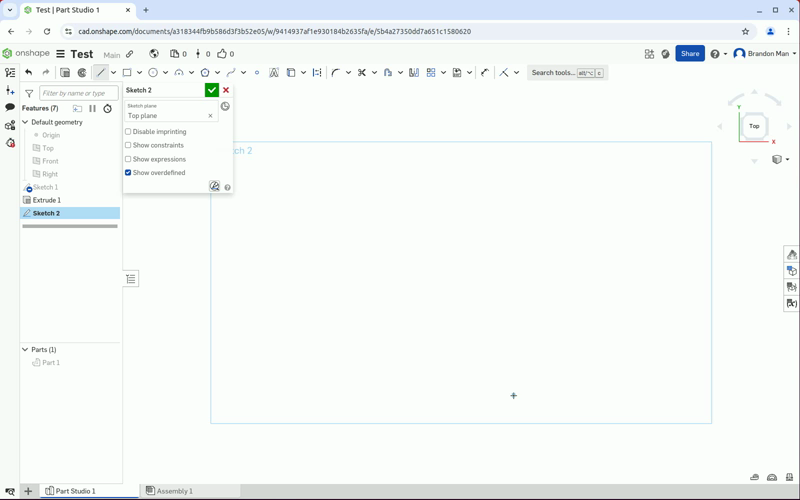
mouse_move(543, 395)
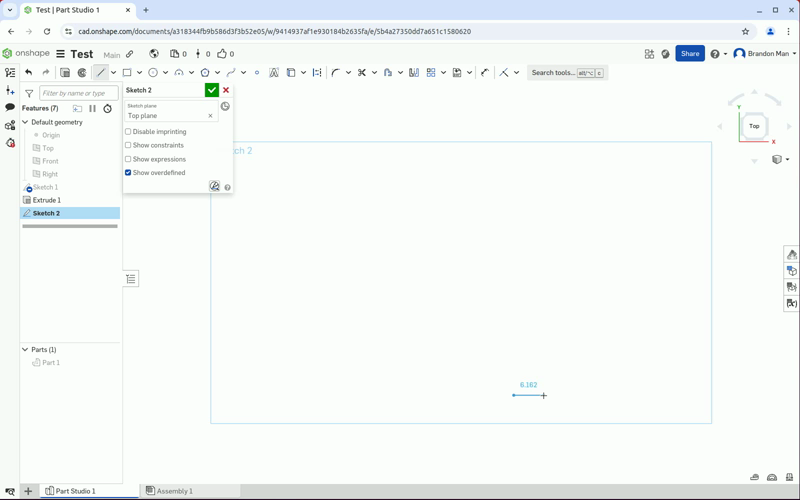
mouse_move(531, 395)
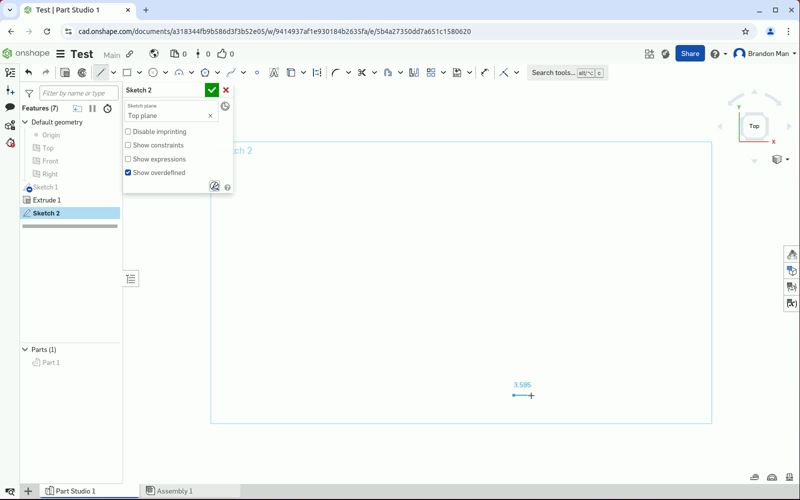
click(531, 395)
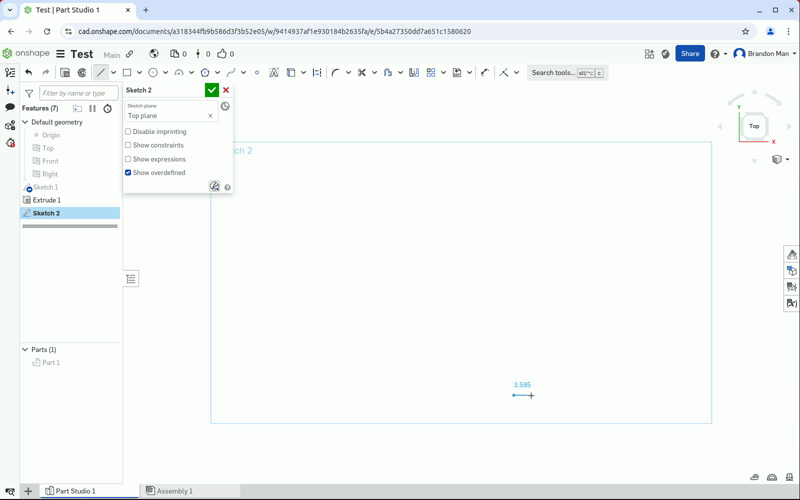
key_up(shift)
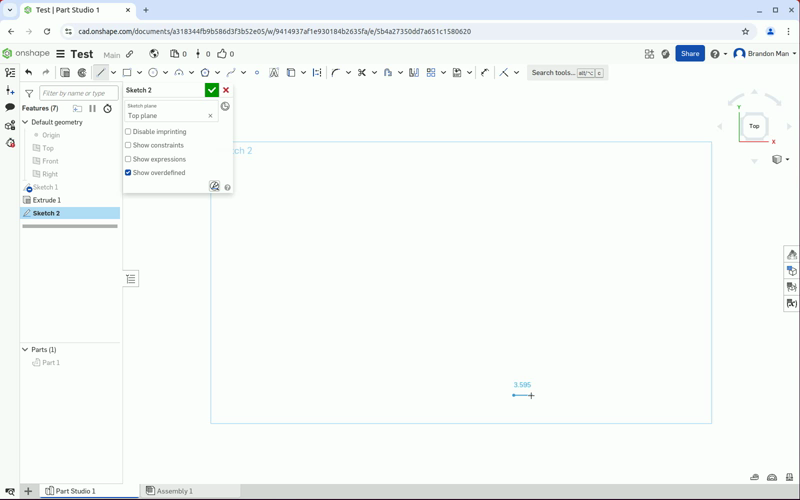
key_down(shift)
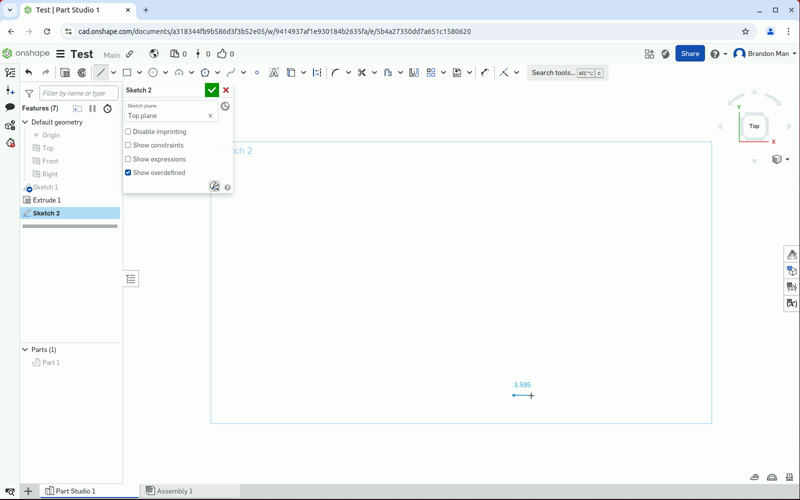
mouse_move(561, 395)
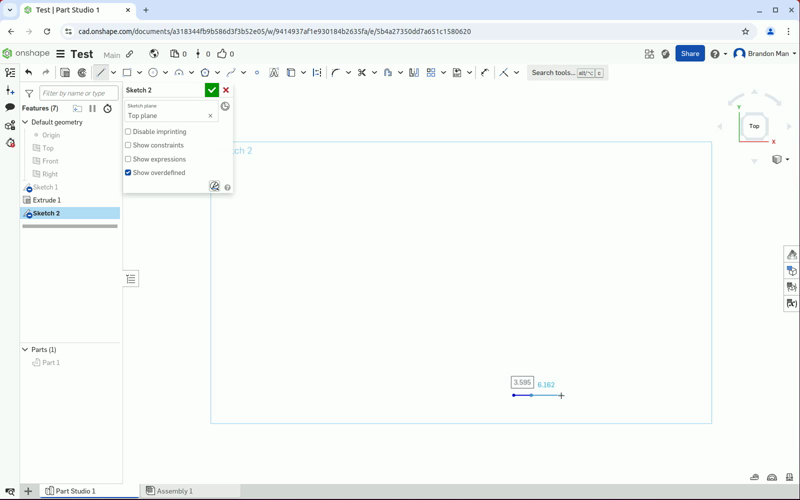
mouse_move(531, 372)
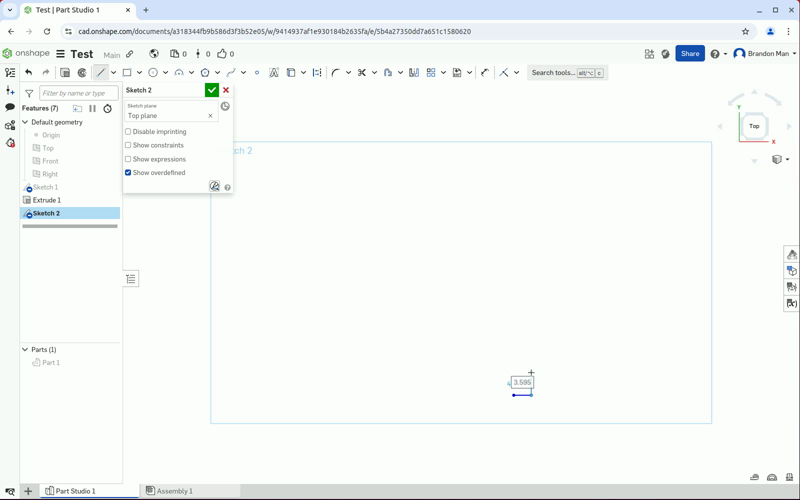
click(531, 372)
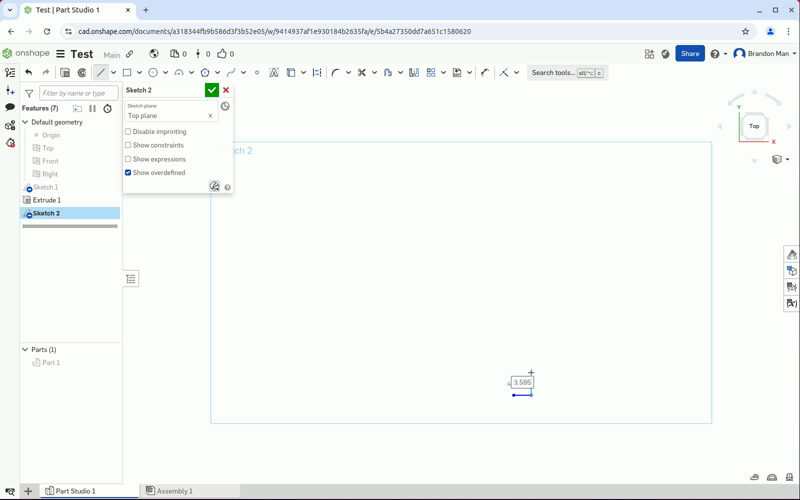
key_up(shift)
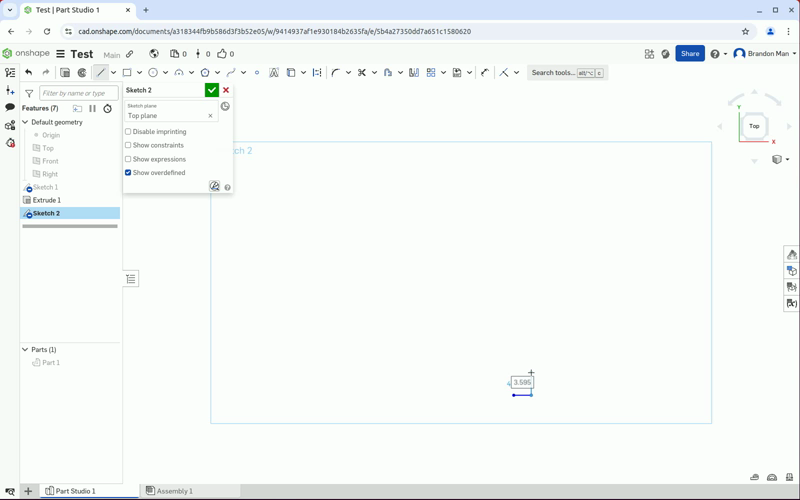
key_down(shift)
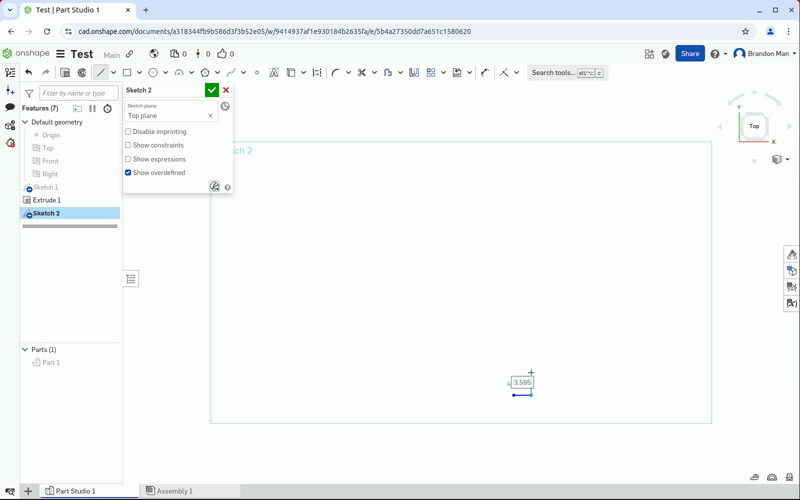
mouse_move(561, 372)
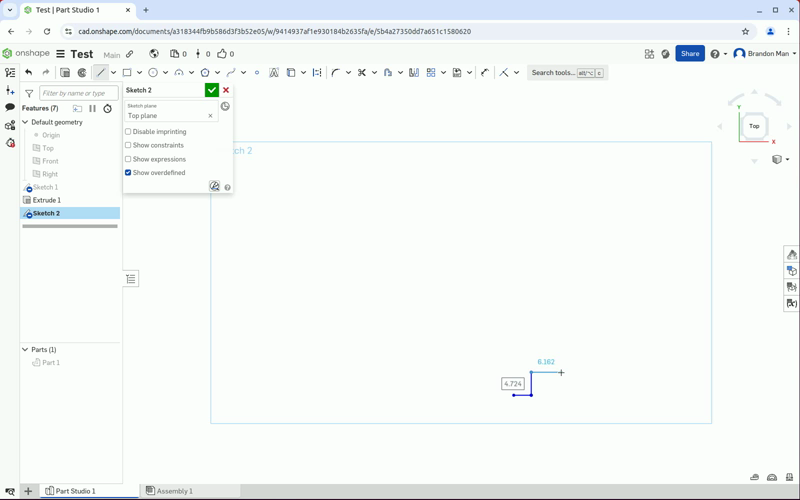
mouse_move(513, 372)
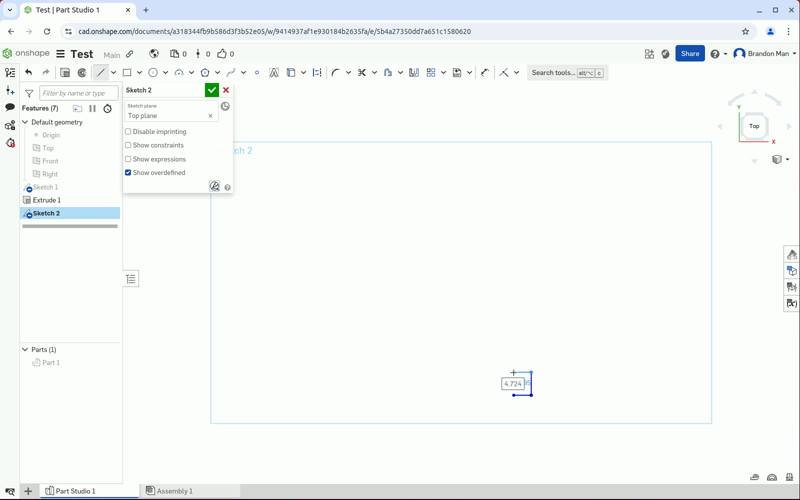
click(513, 372)
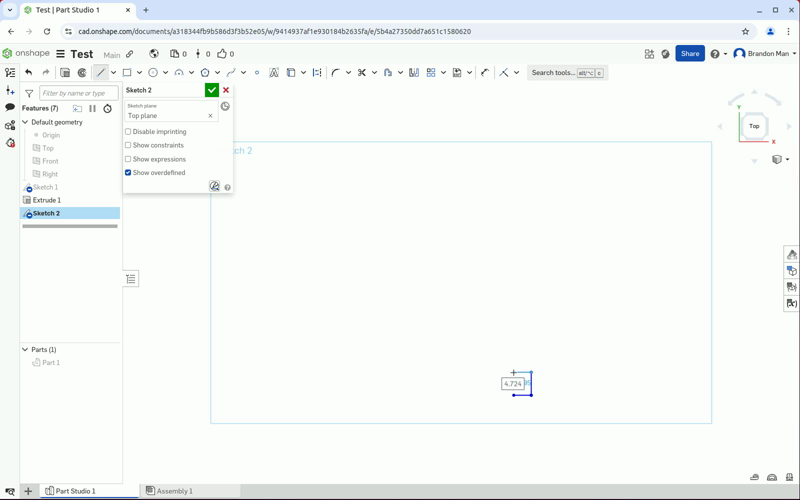
key_up(shift)
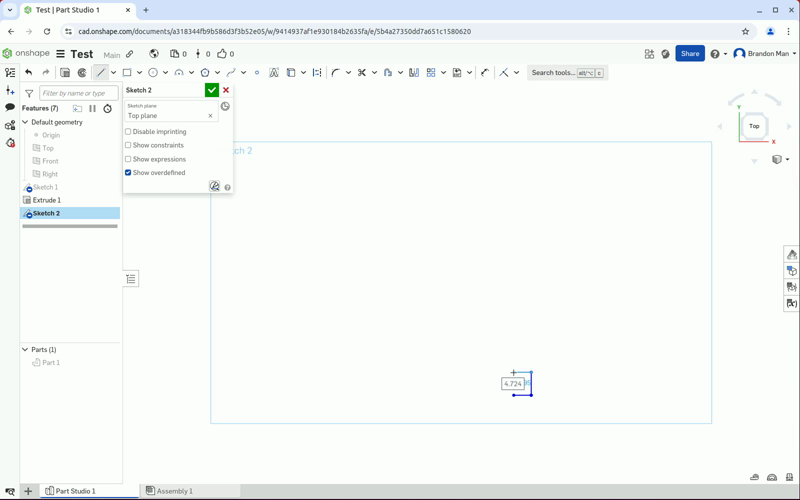
mouse_move(543, 372)
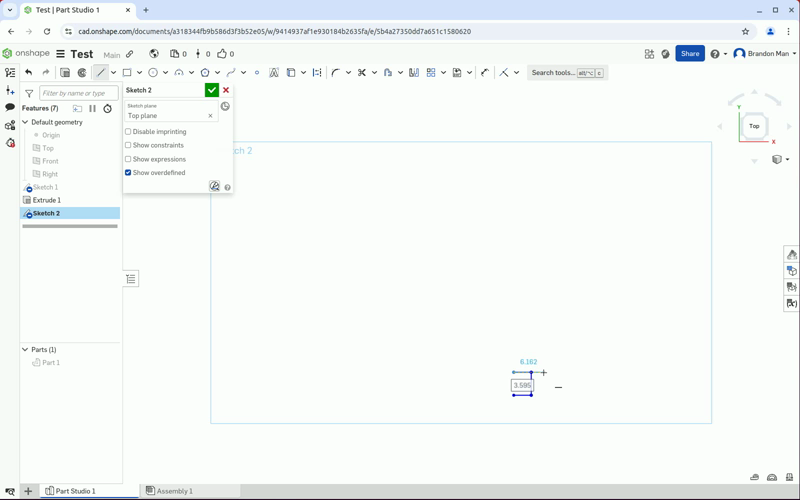
key_down(shift)
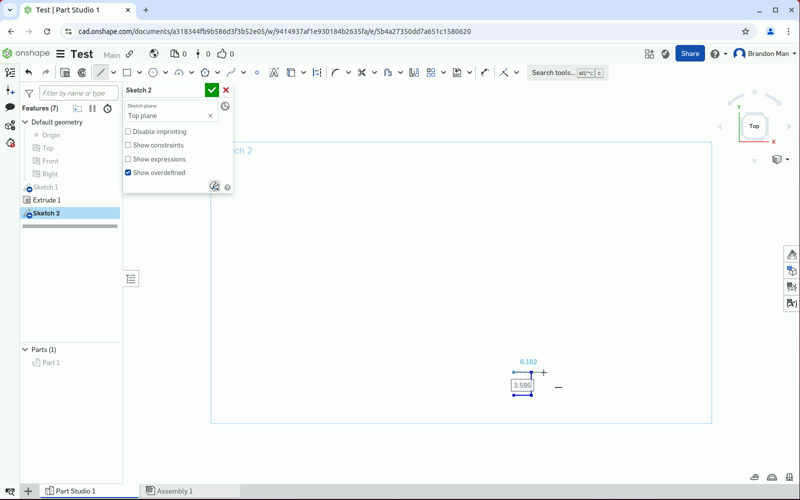
mouse_move(513, 395)
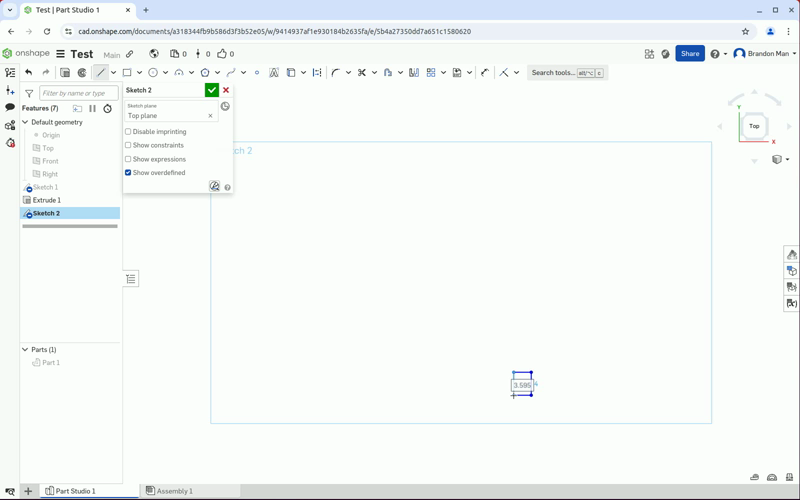
key_up(shift)
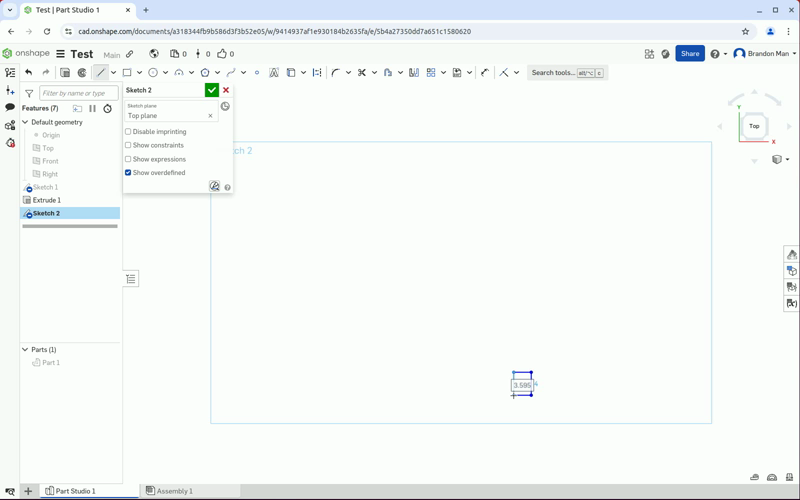
click(513, 395)
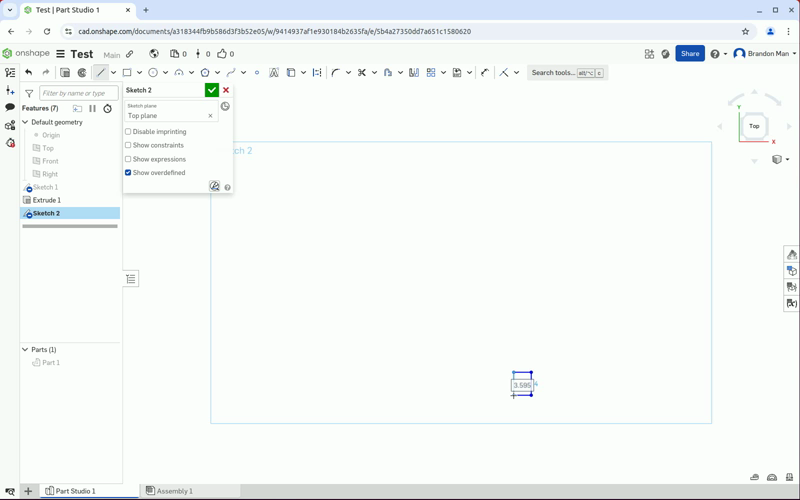
key(esc)
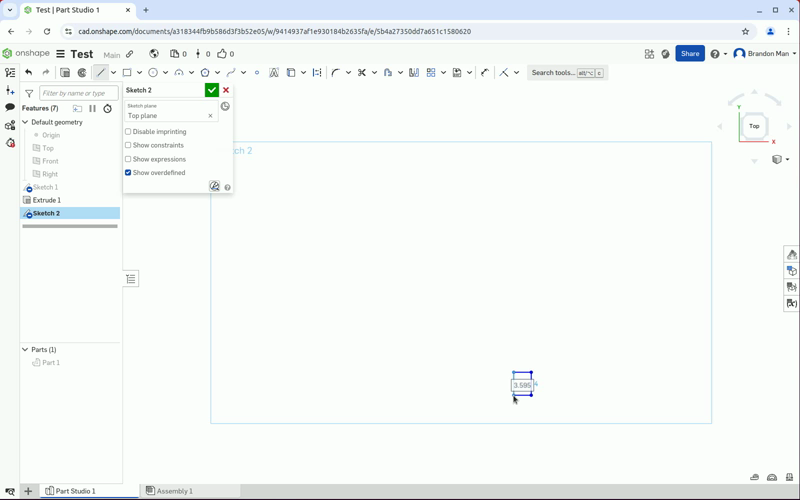
mouse_move(518, 382)
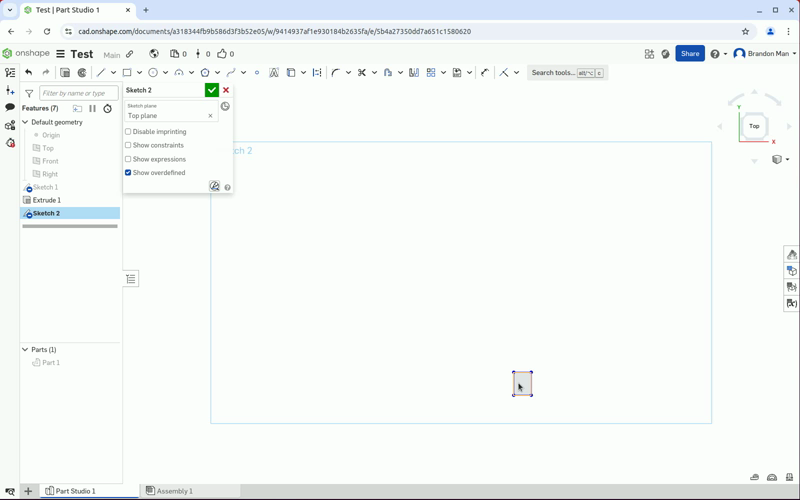
scroll(6)
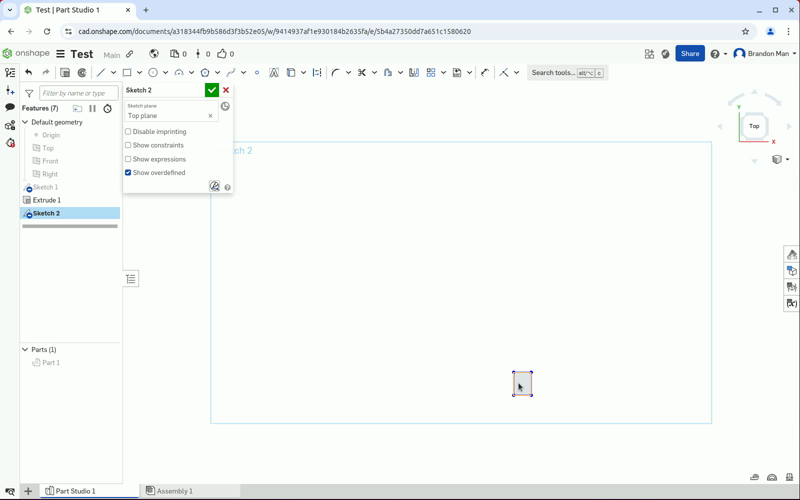
scroll(6)
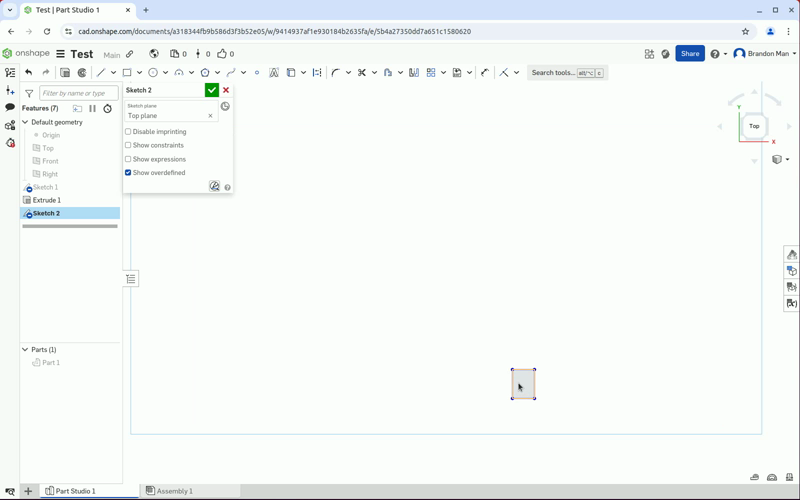
scroll(6)
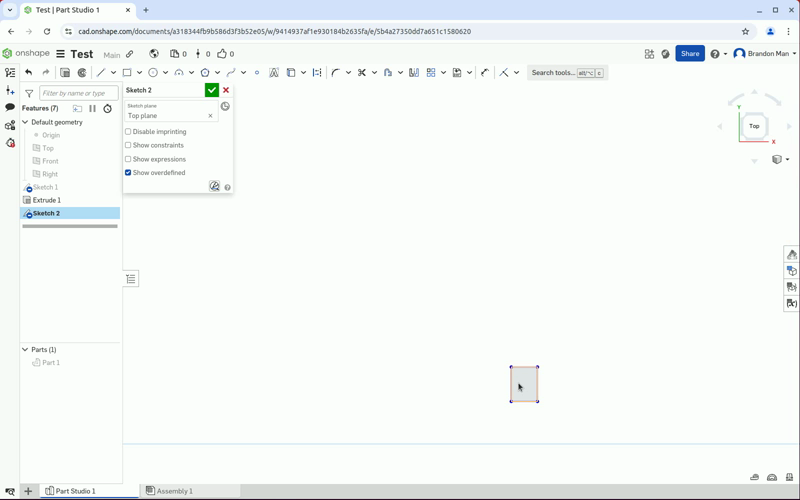
scroll(6)
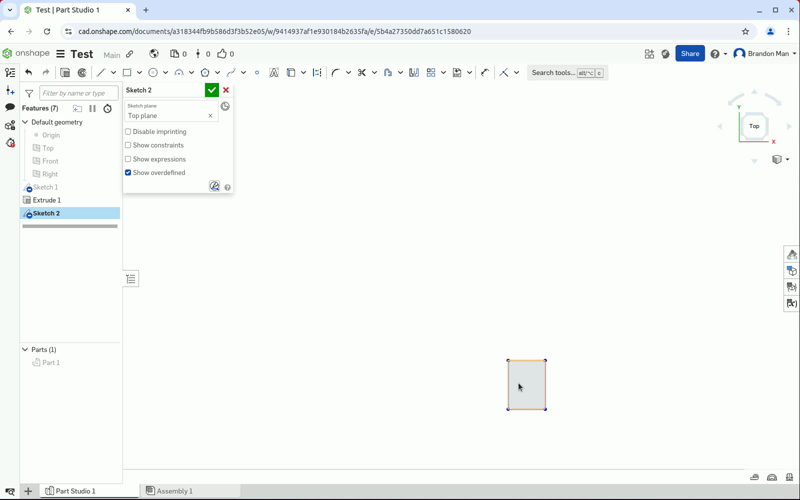
scroll(6)
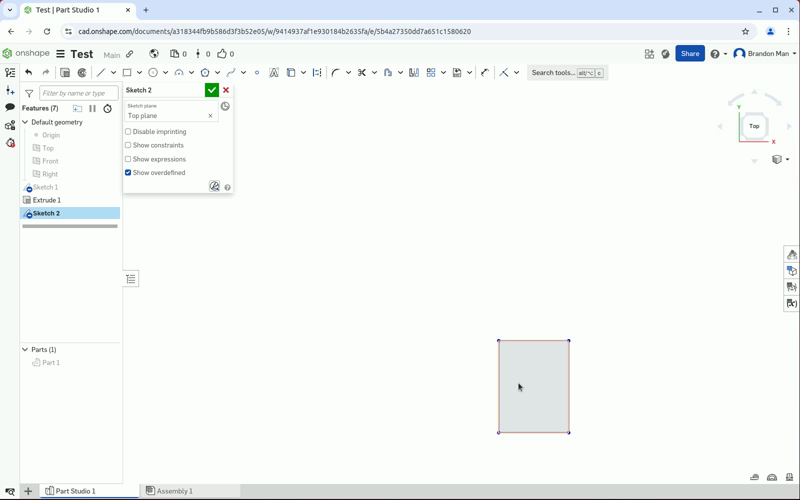
scroll(6)
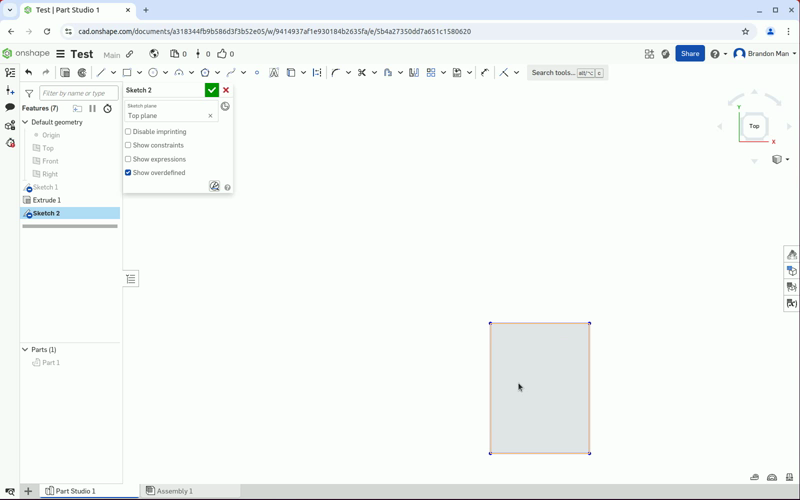
scroll(6)
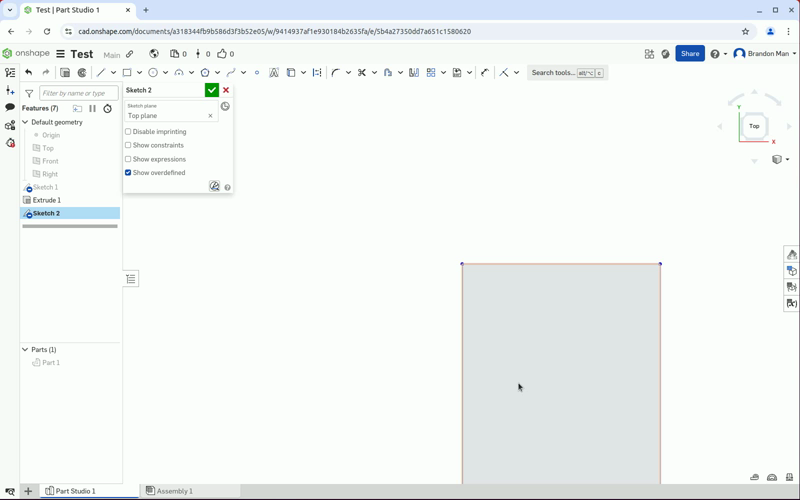
click(518, 382)
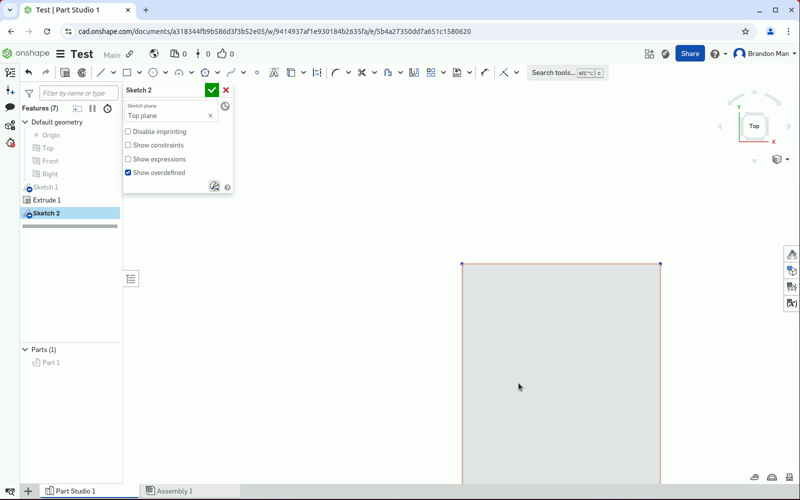
scroll(-6)
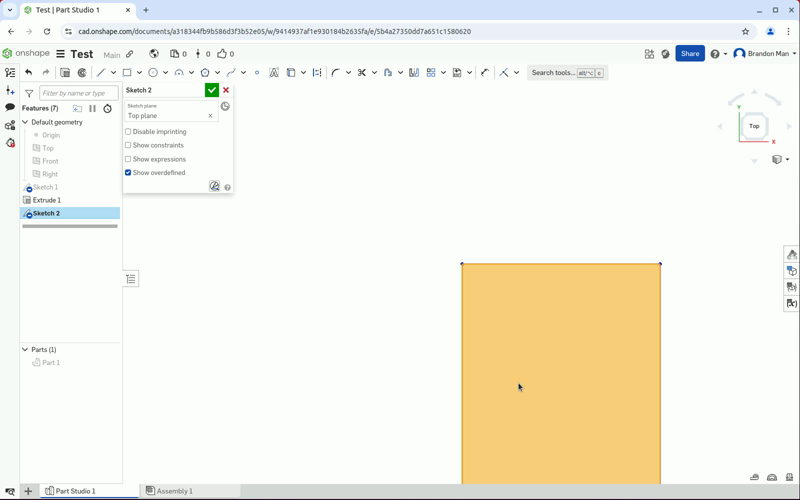
scroll(-6)
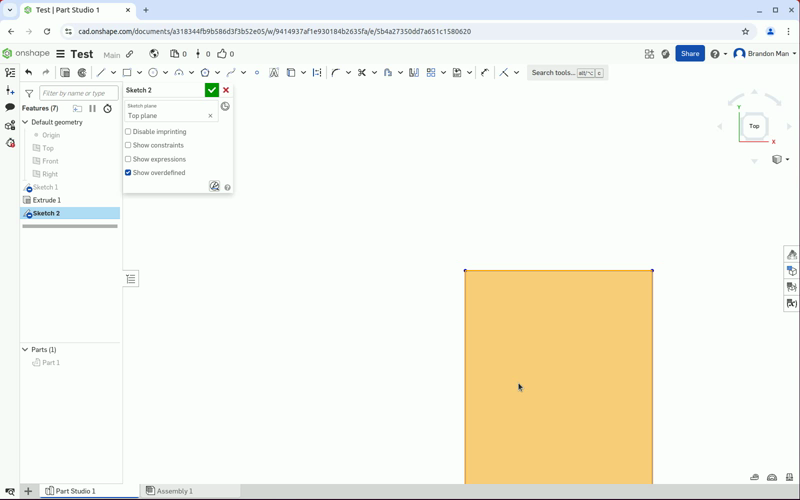
scroll(-6)
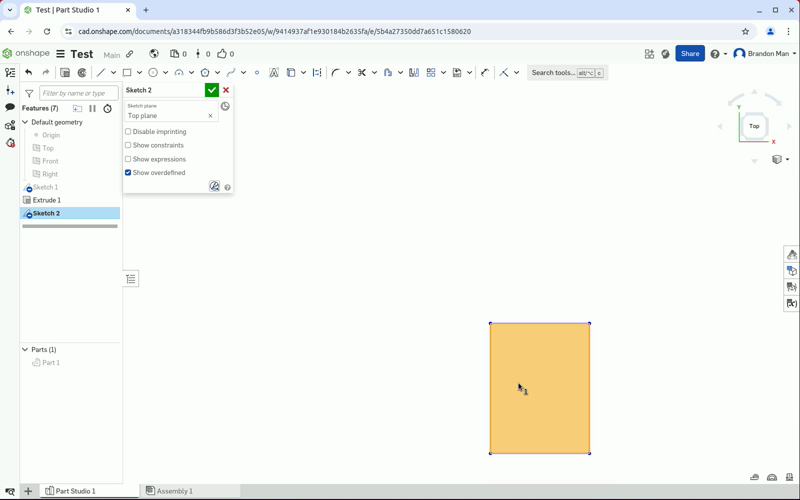
scroll(-6)
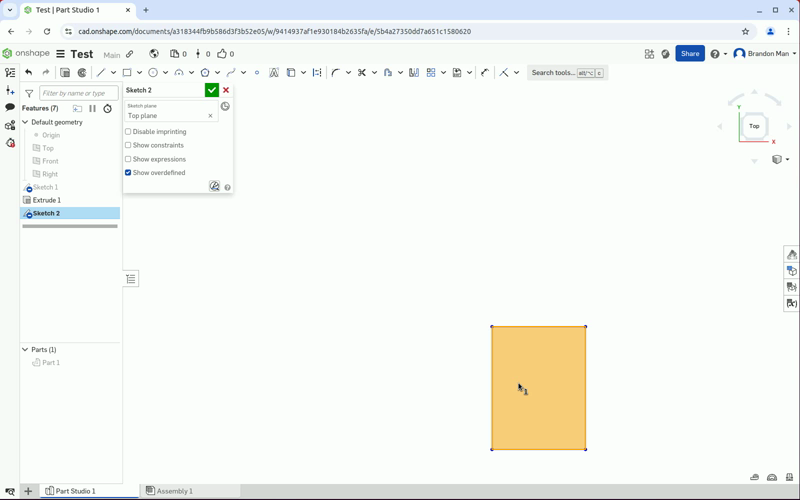
scroll(-6)
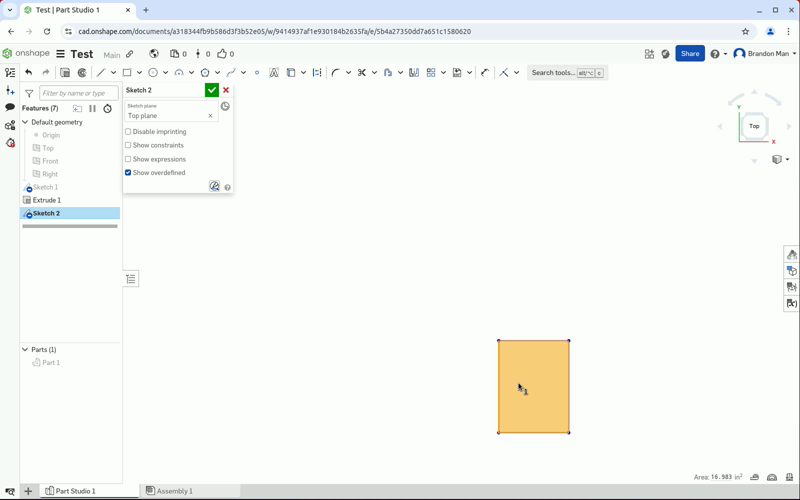
scroll(-6)
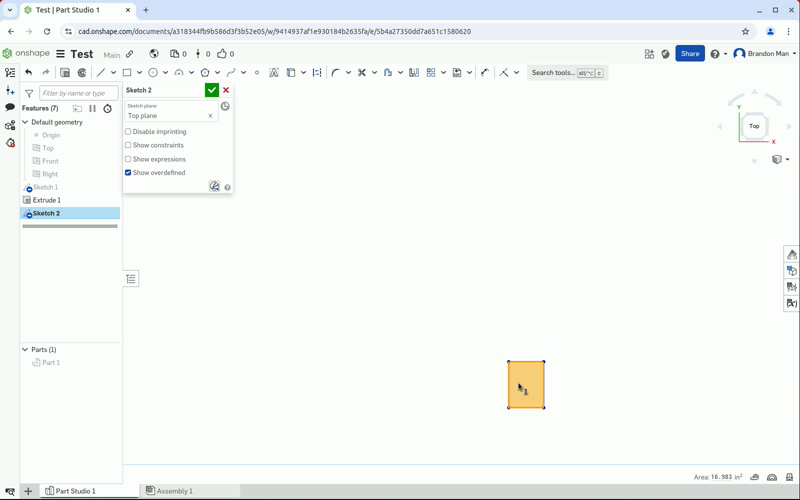
scroll(-6)
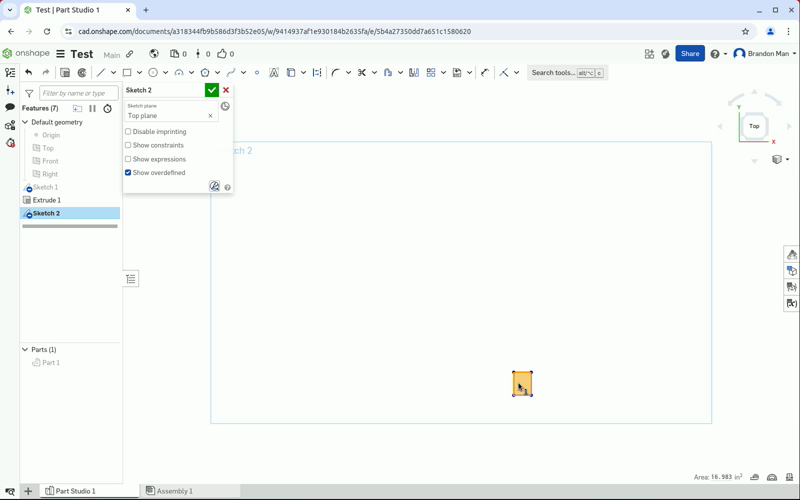
mouse_move(73, 352)
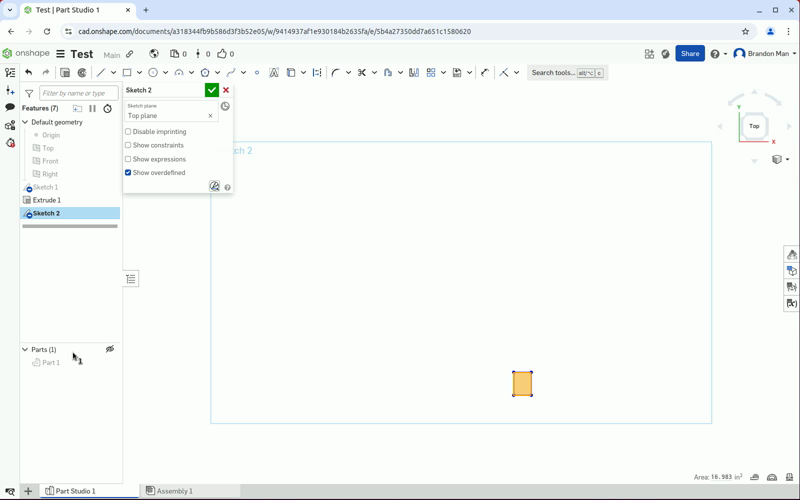
key(shift+y)
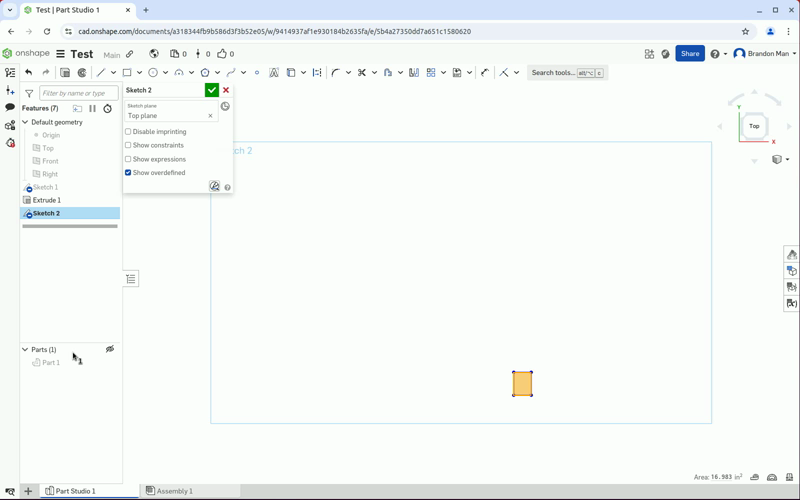
key(shift+e)
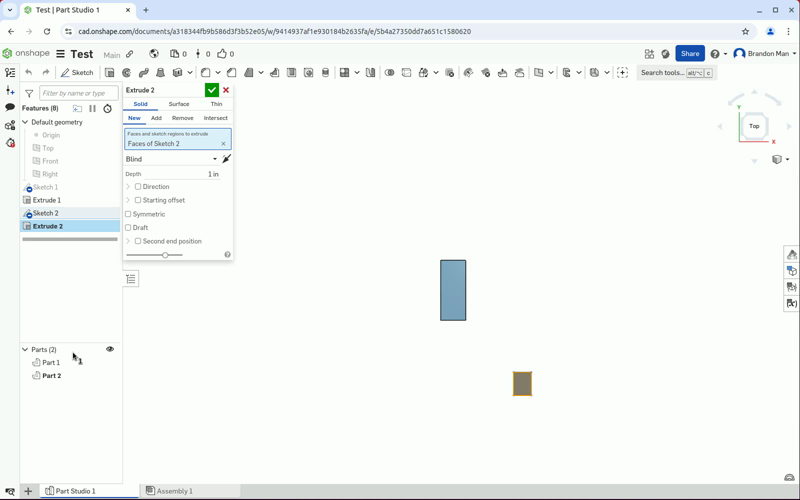
mouse_move(143, 106)
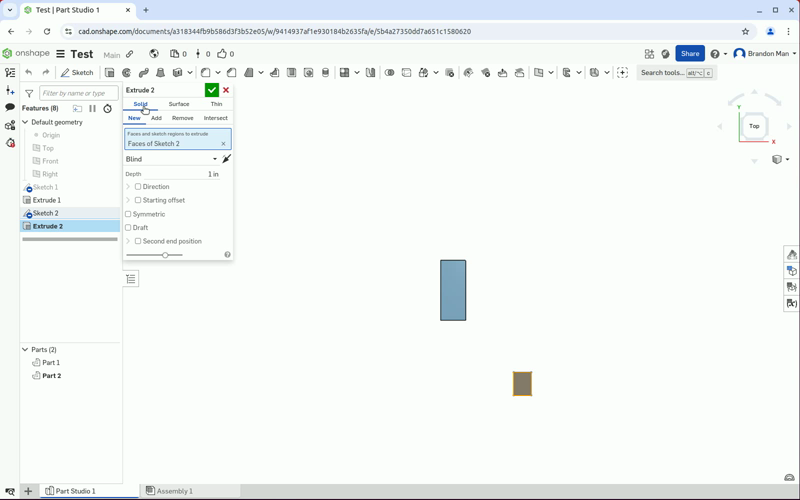
click(143, 106)
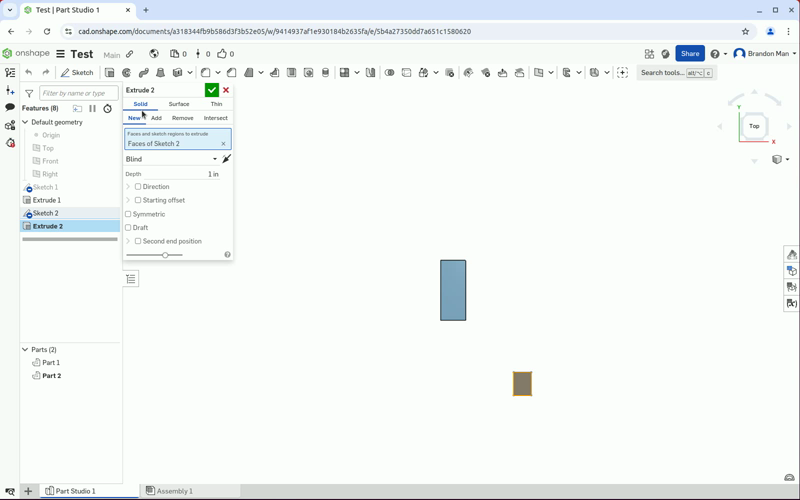
mouse_move(137, 120)
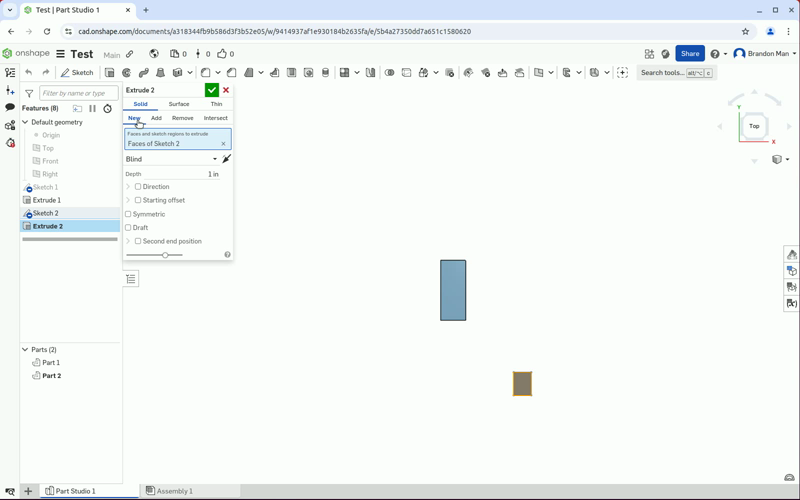
click(137, 120)
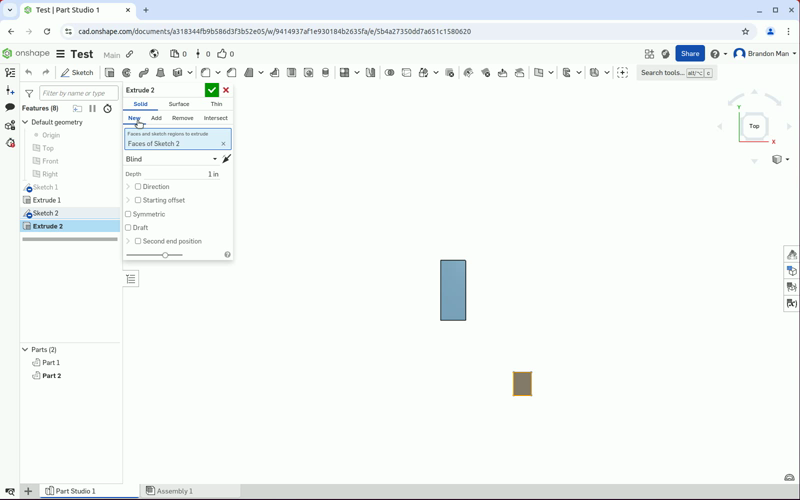
key(tab, 4)
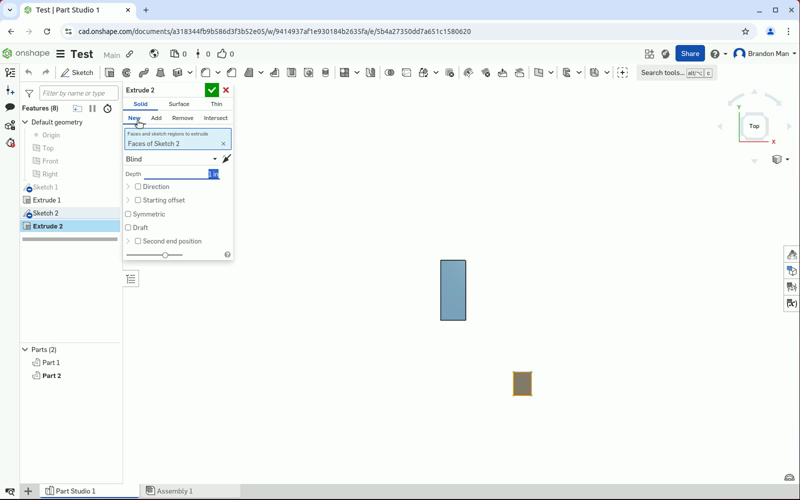
text(0.722)
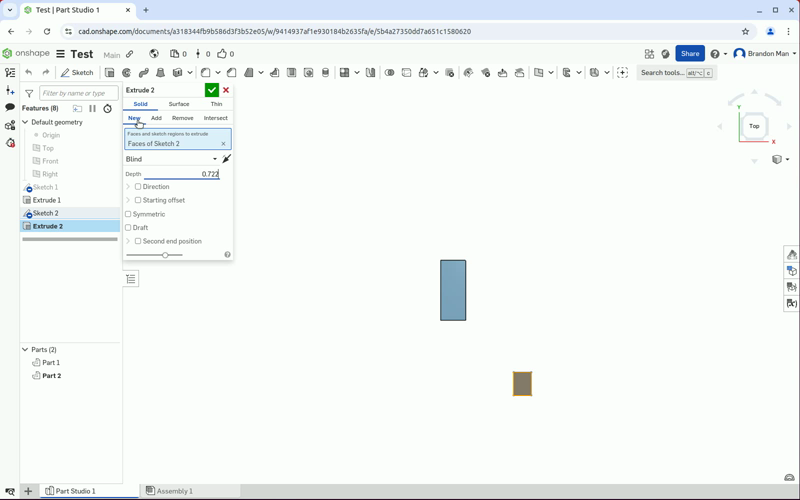
key(enter)
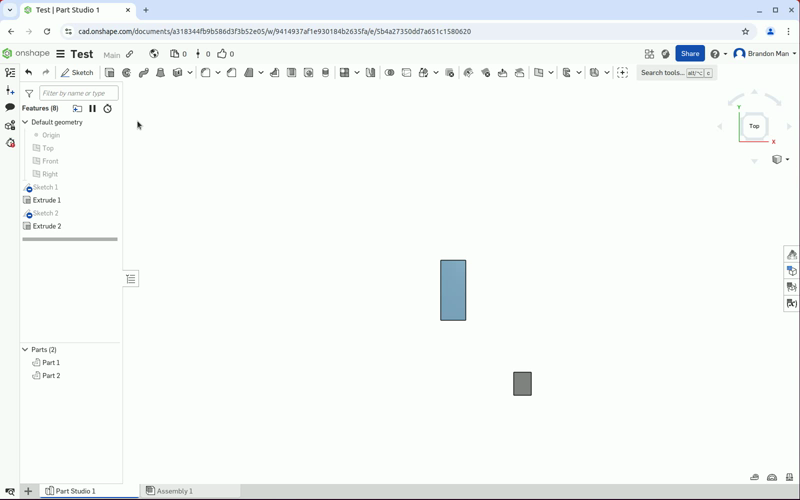
key(shift+h)
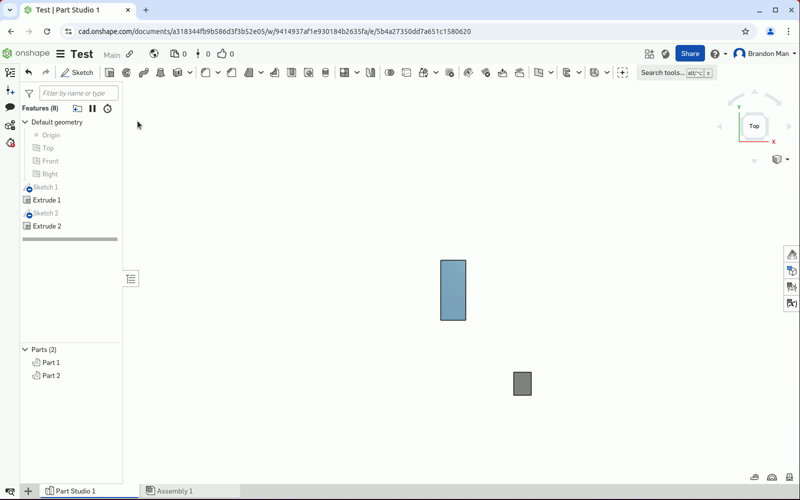
key(shift+h)
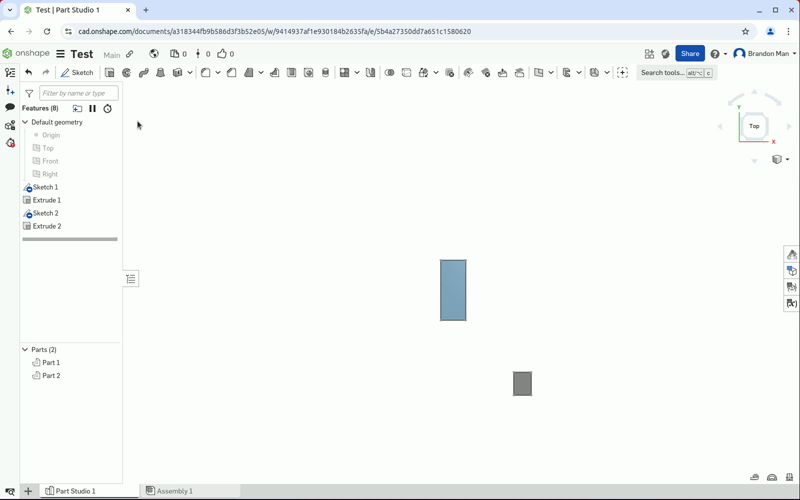
key(shift+7)
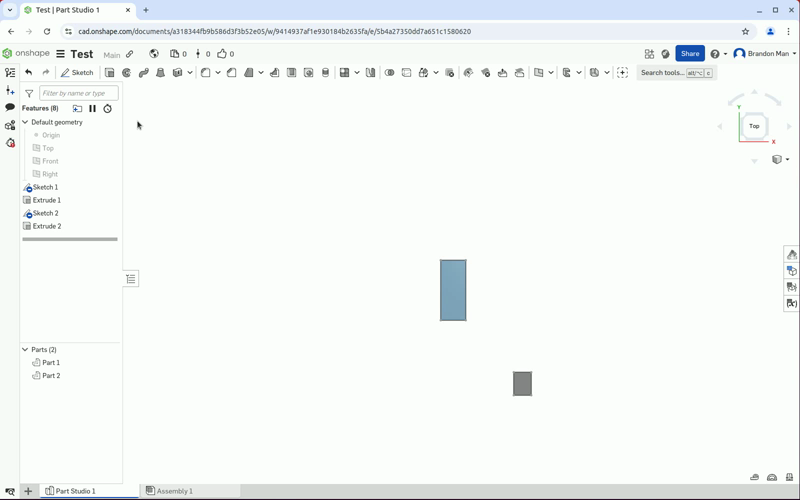
key(up, 3)
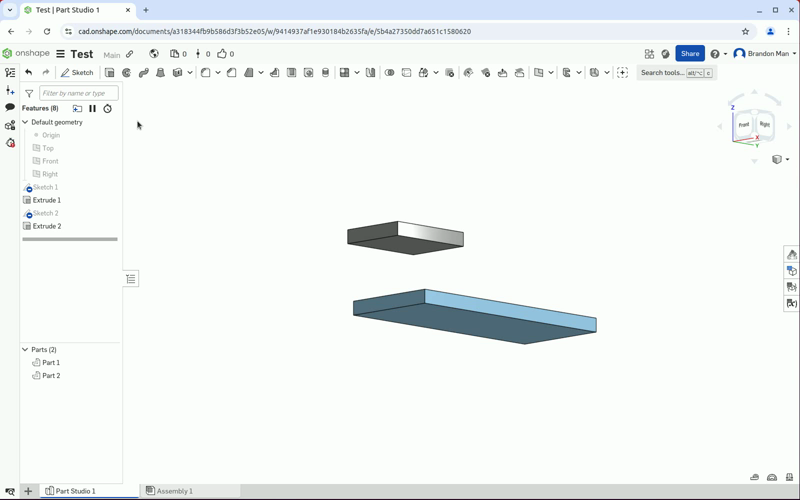
key(left, 3)
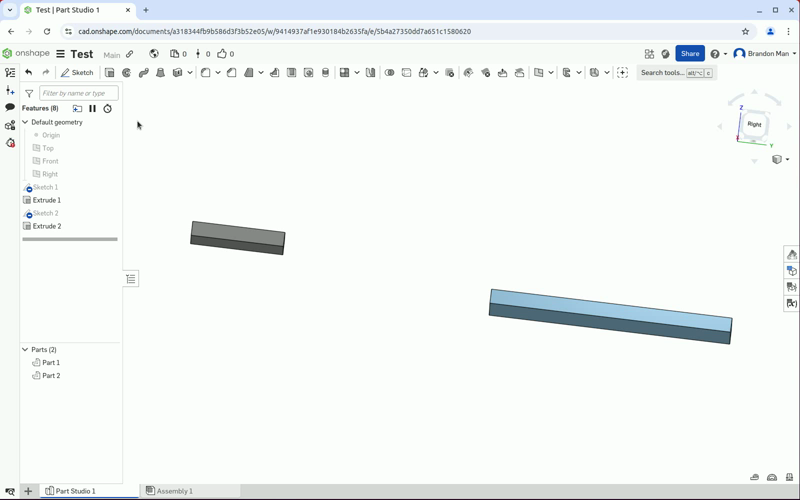
key(right, 3)
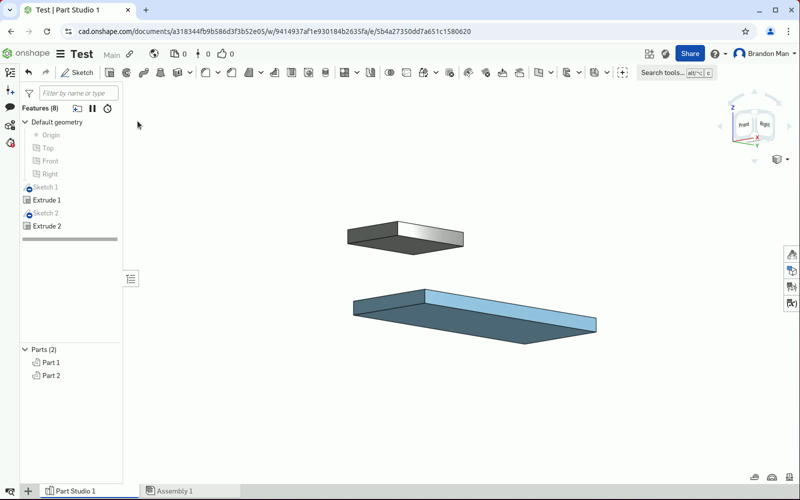
key(down, 3)
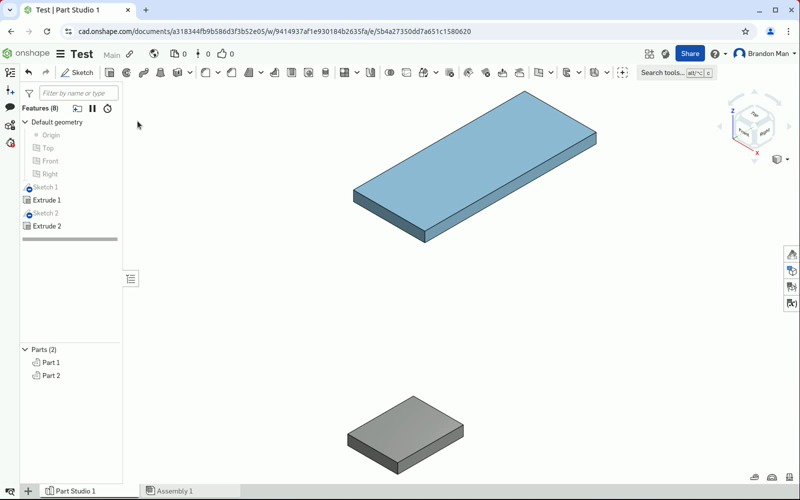
mouse_move(73, 189)
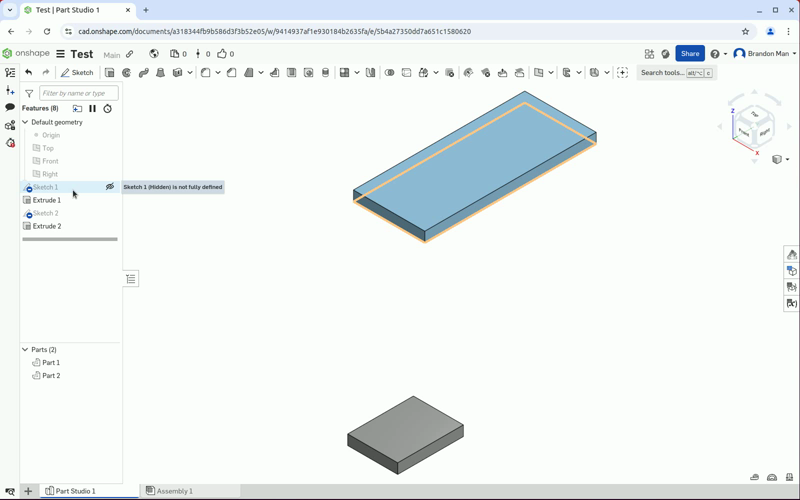
click(73, 189)